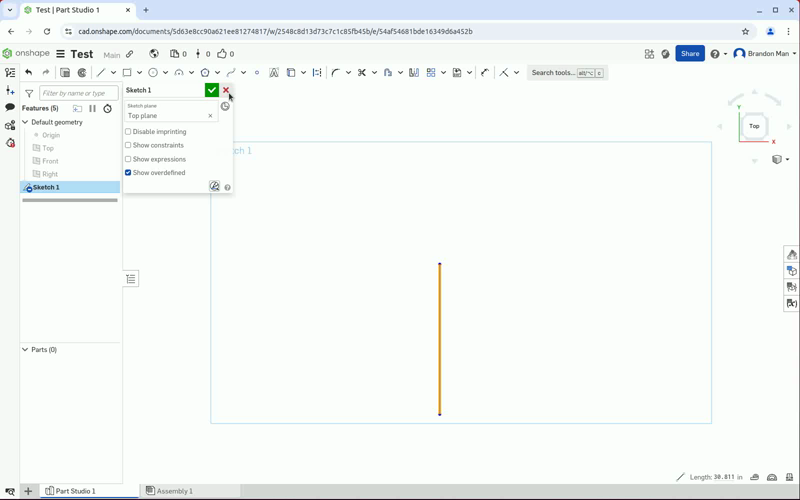
key(shift+h)
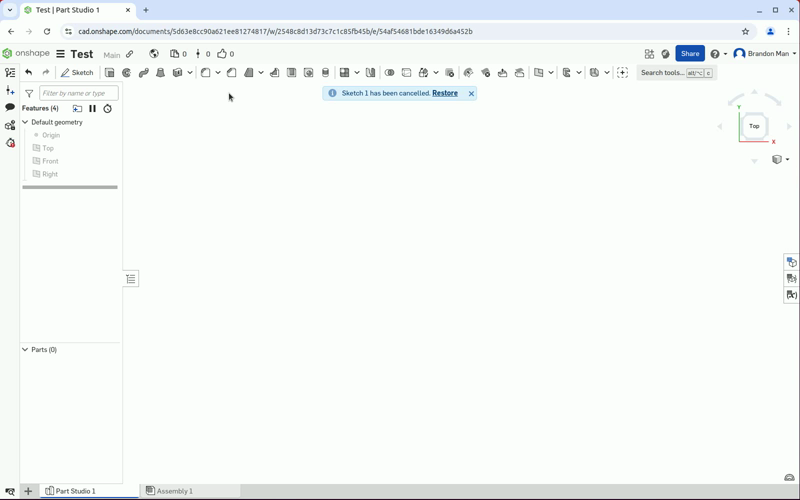
mouse_move(73, 352)
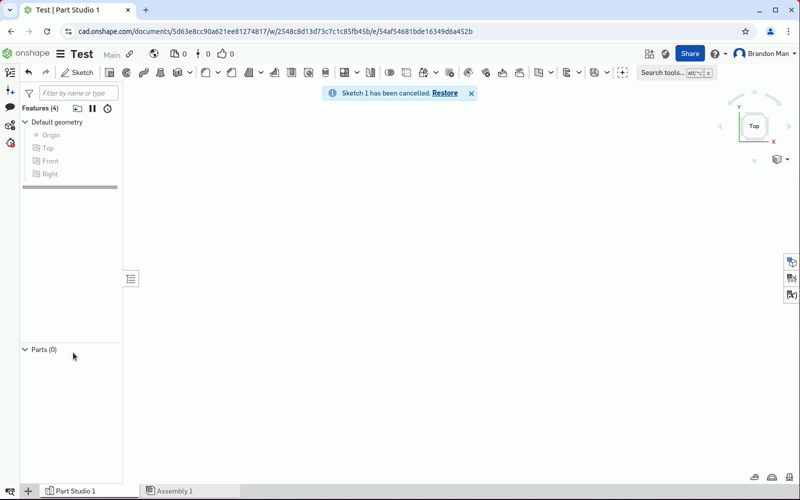
key(y)
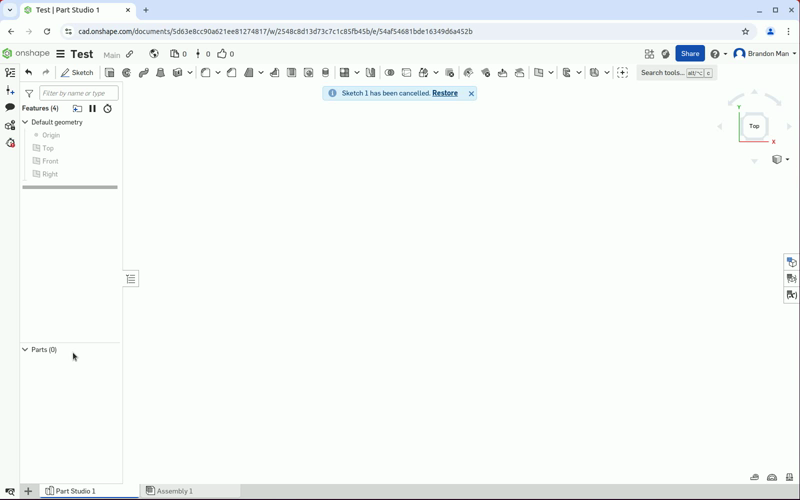
key(shift+p)
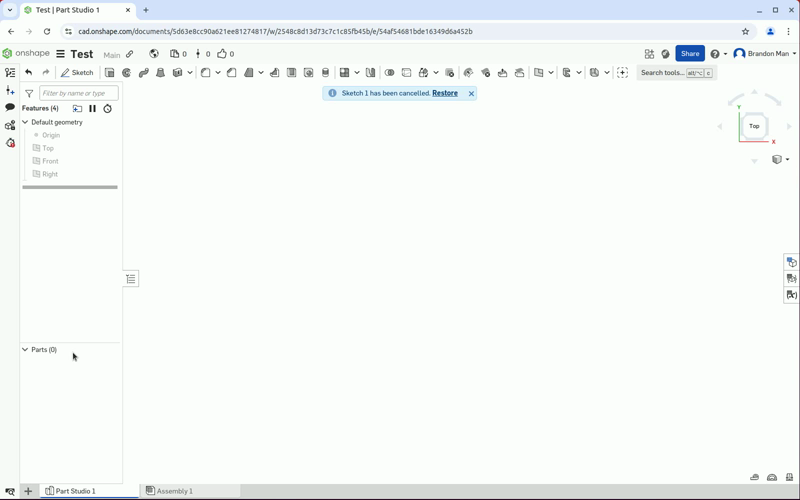
key(space)
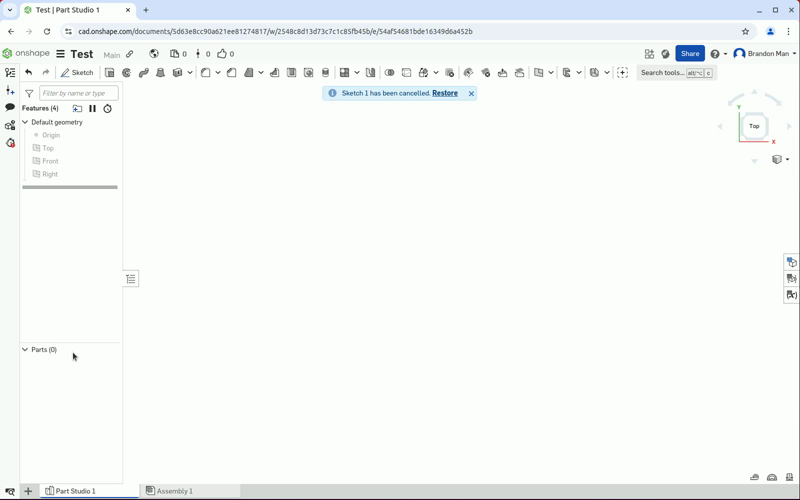
key_down(shift)
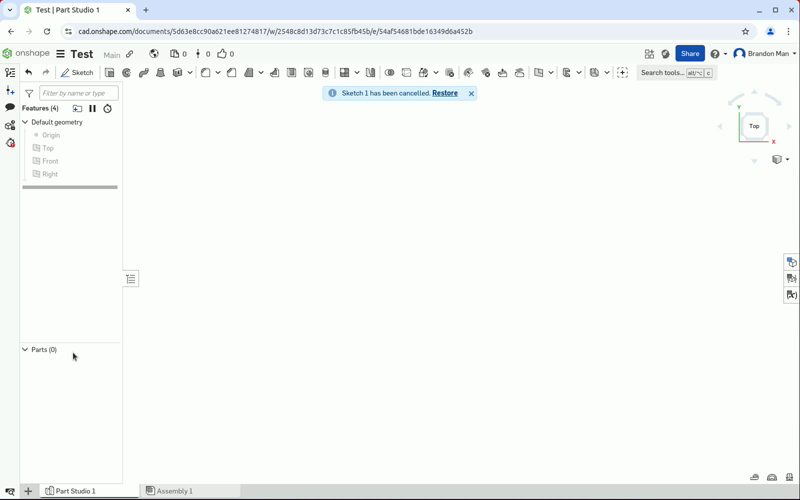
key(up)
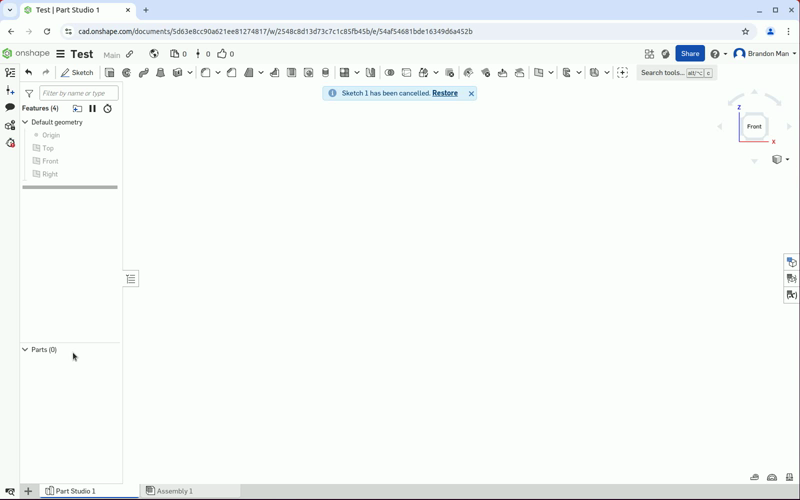
key_up(shift)
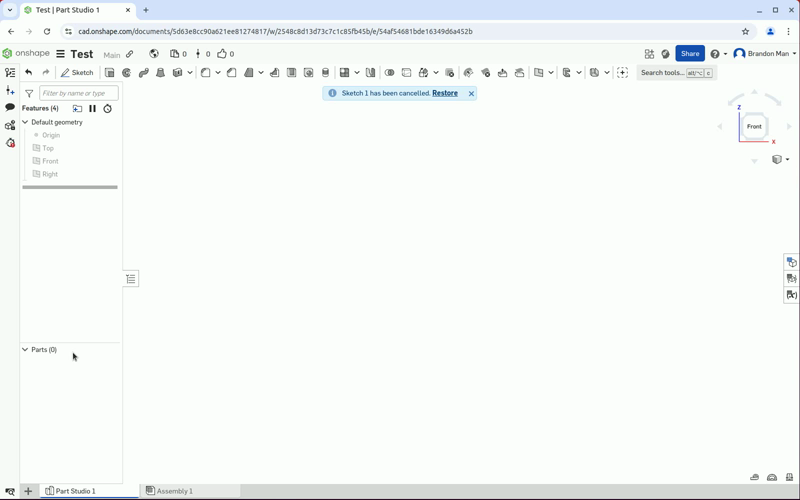
mouse_move(73, 352)
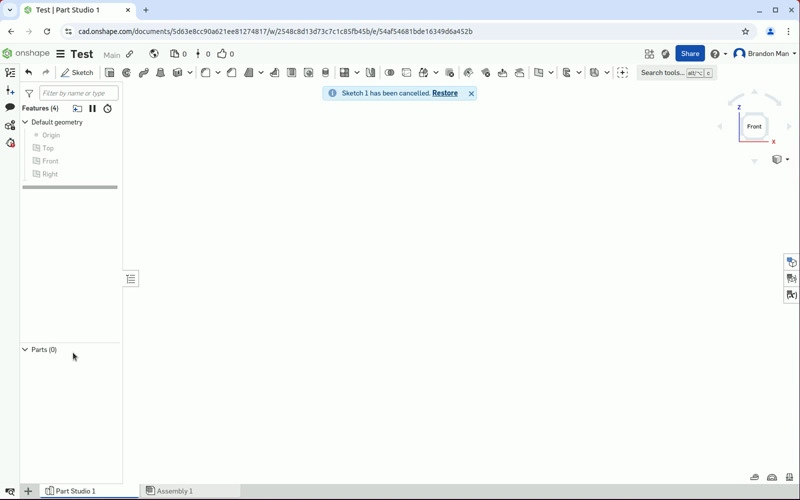
key(shift+y)
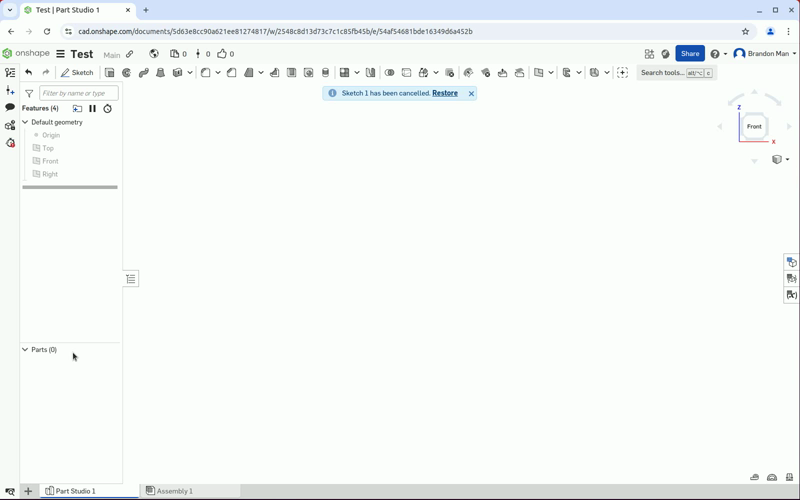
key(shift+s)
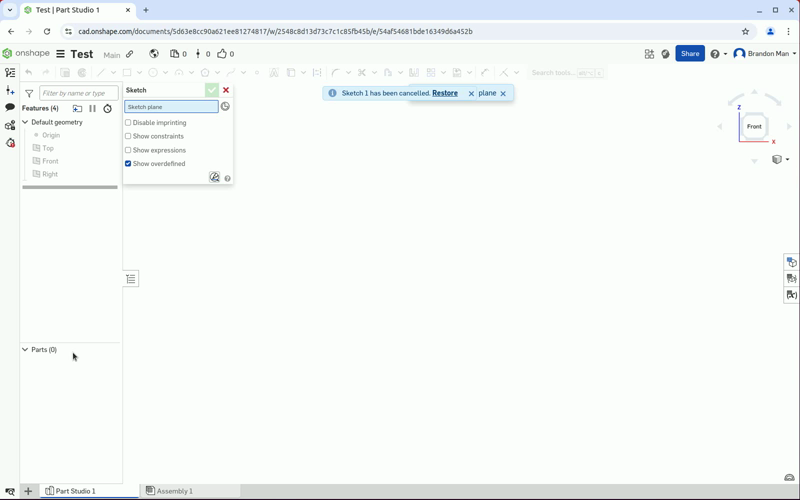
mouse_move(73, 163)
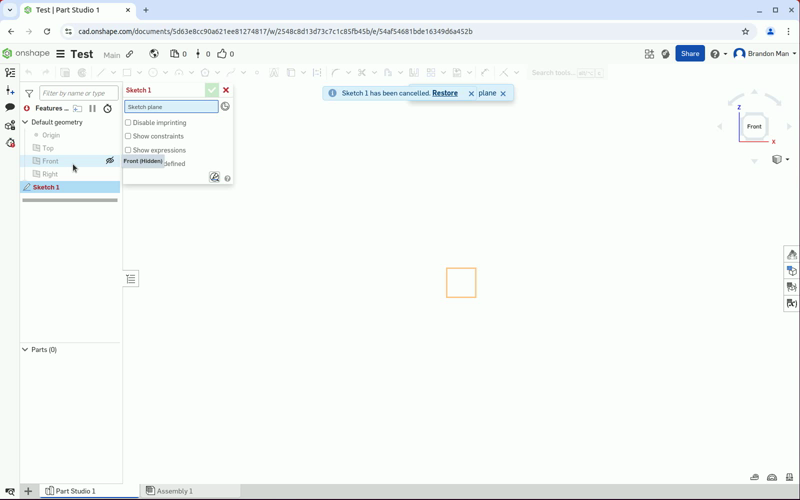
click(73, 163)
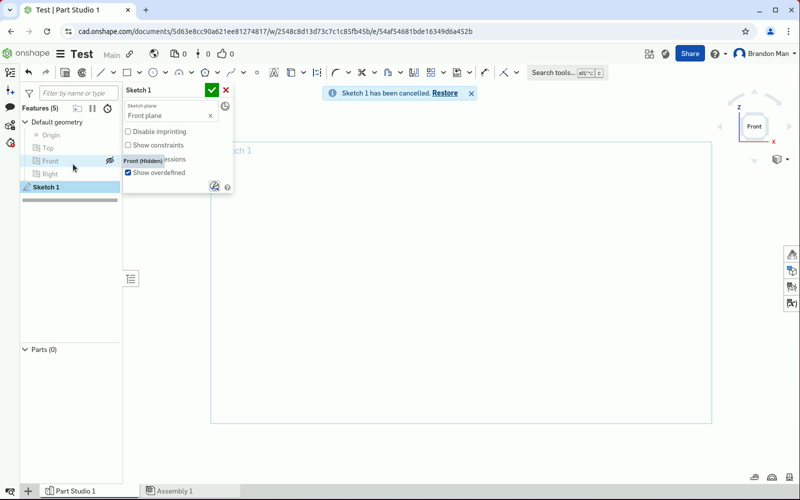
mouse_move(73, 352)
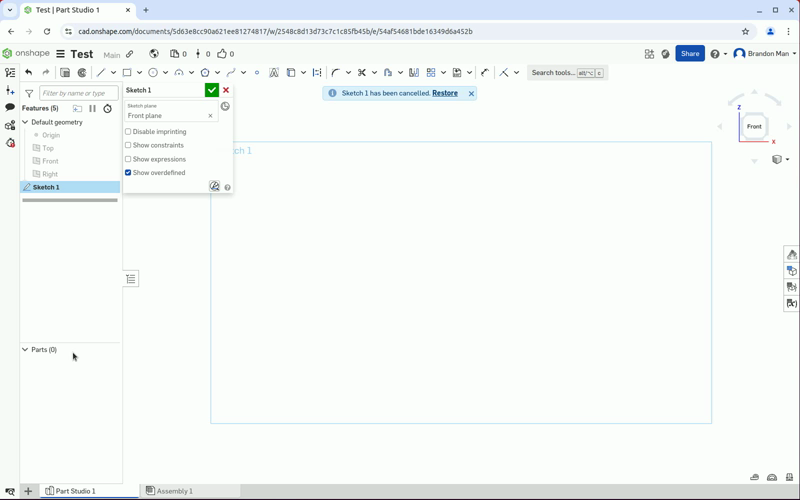
key(y)
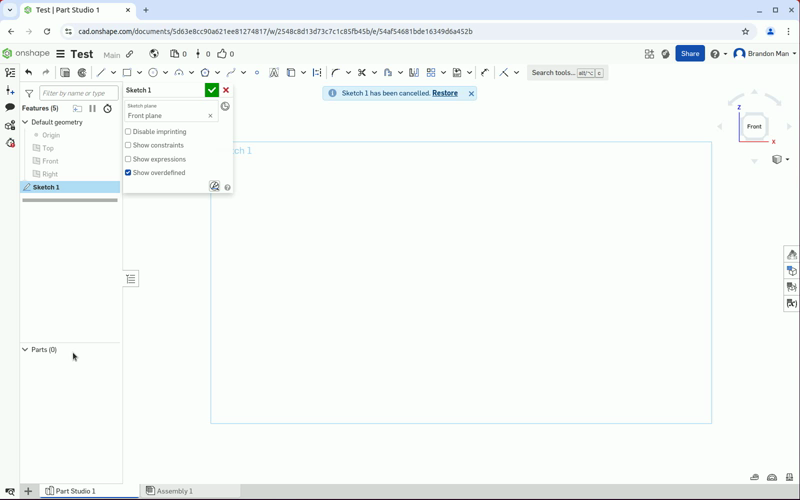
key(l)
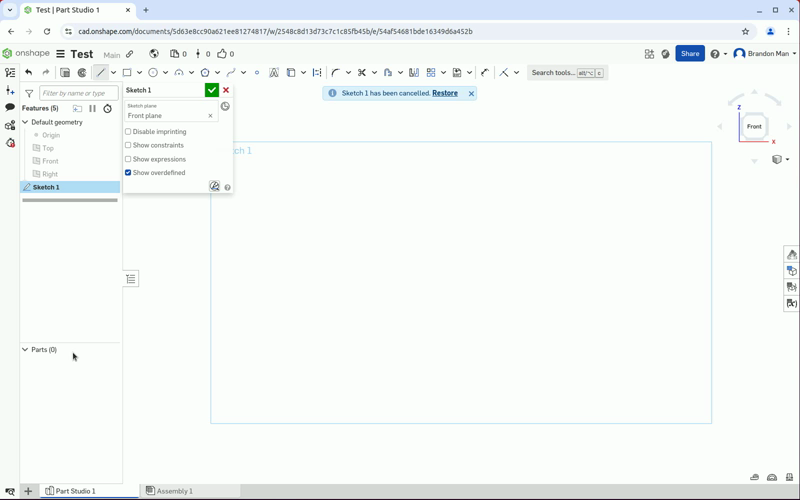
key_down(shift)
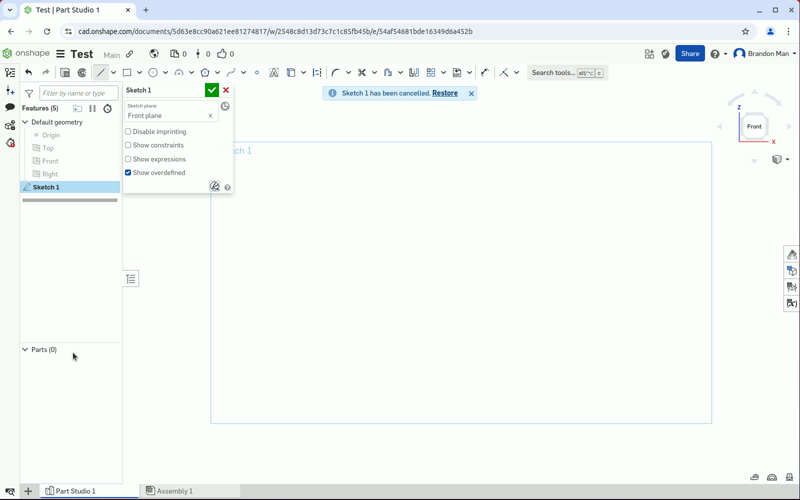
mouse_move(348, 347)
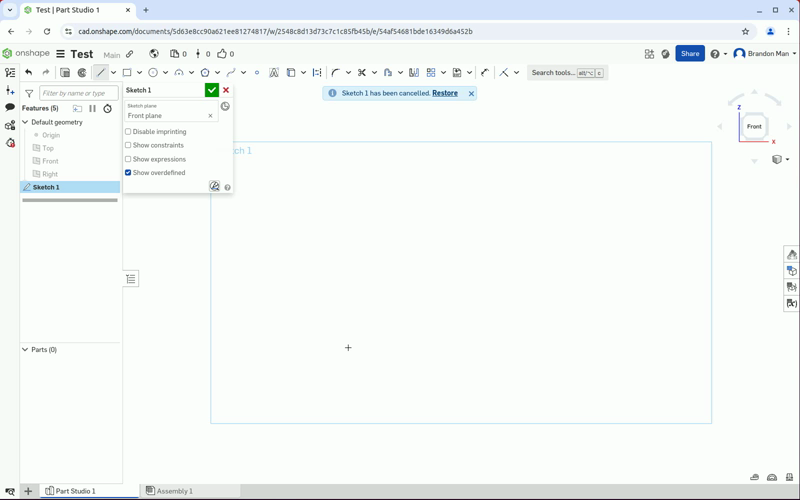
click(348, 347)
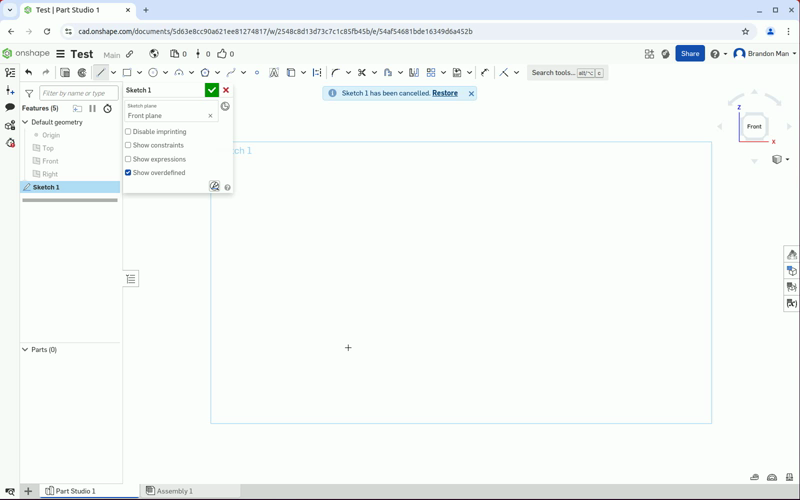
key_up(shift)
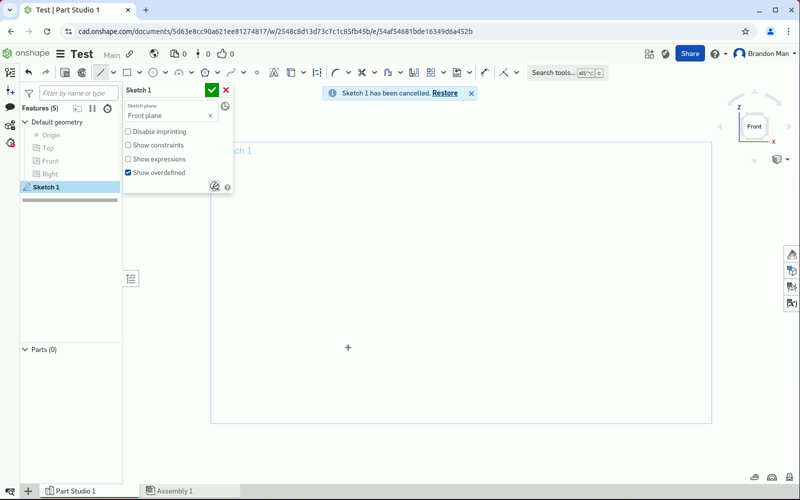
key_down(shift)
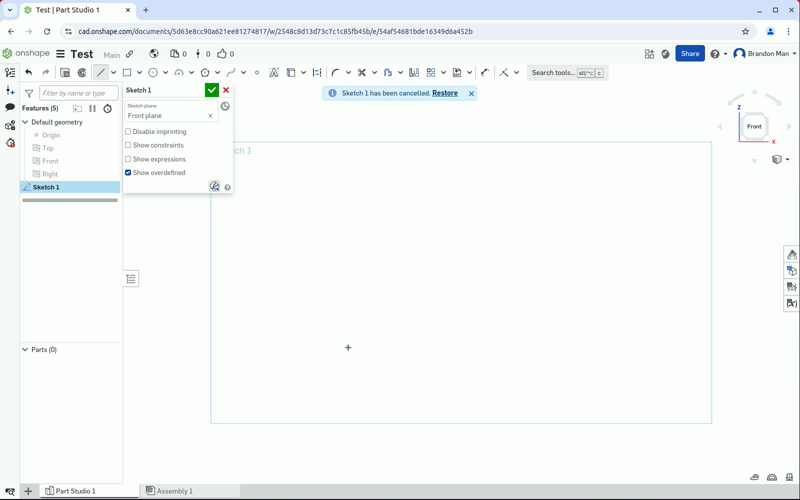
mouse_move(540, 347)
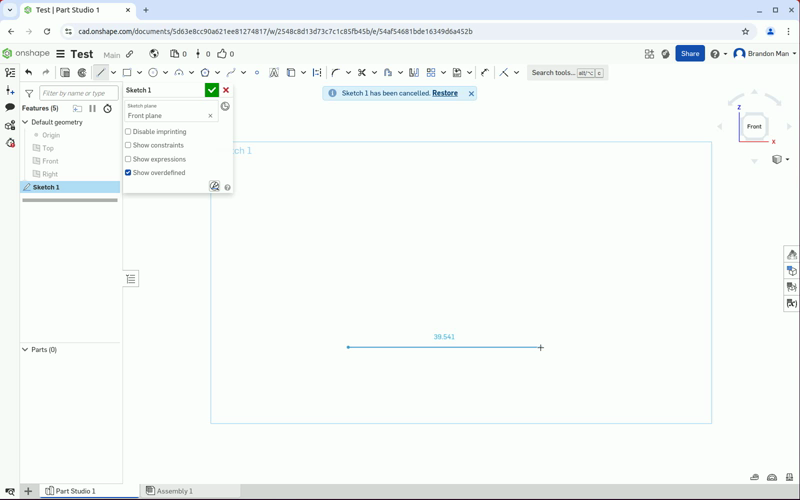
click(540, 347)
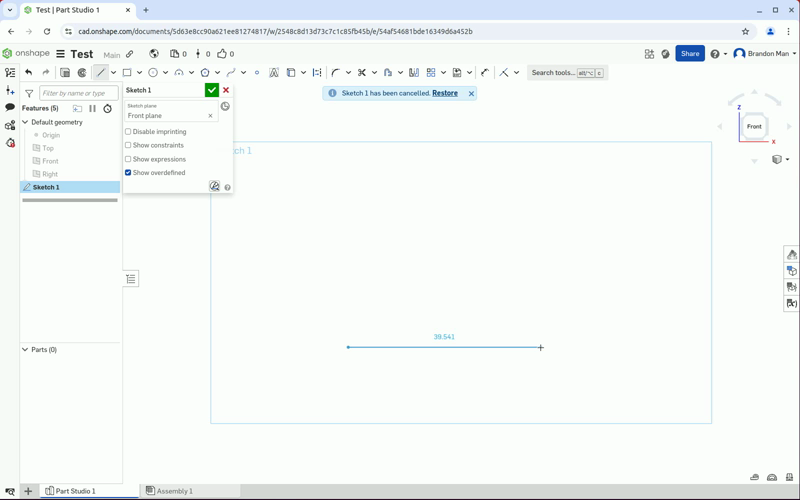
key_up(shift)
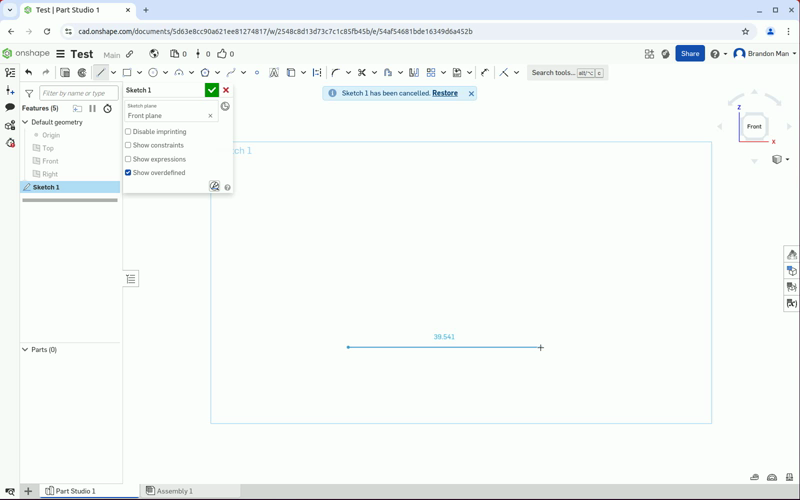
key_down(shift)
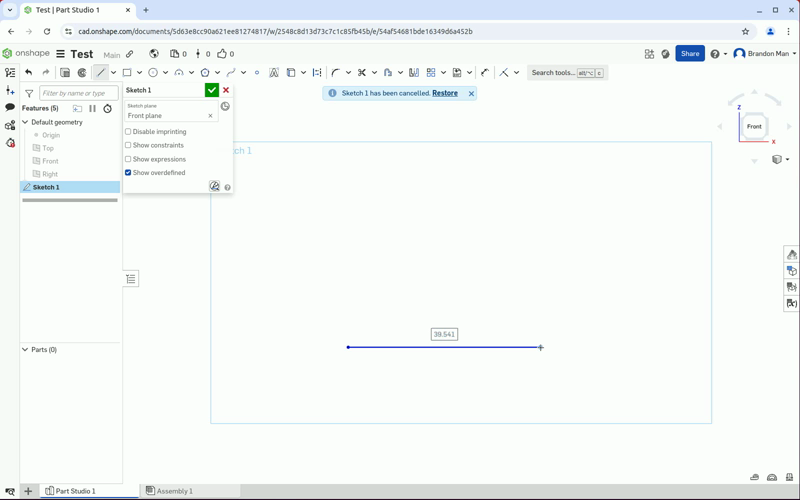
mouse_move(540, 250)
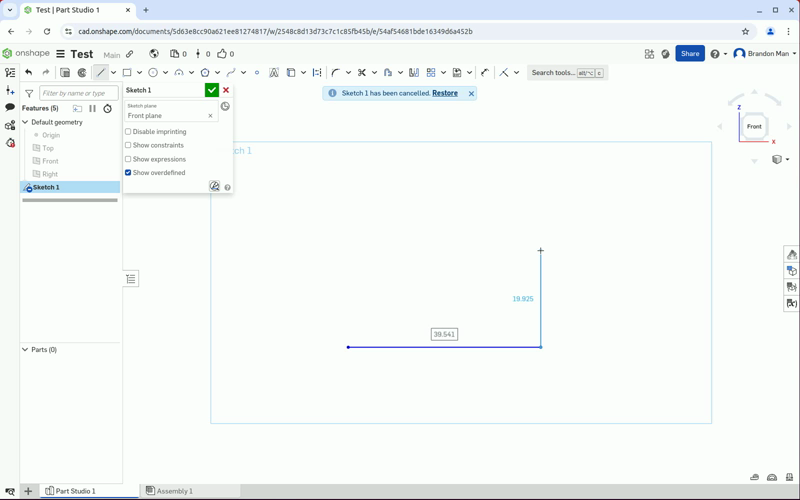
click(540, 250)
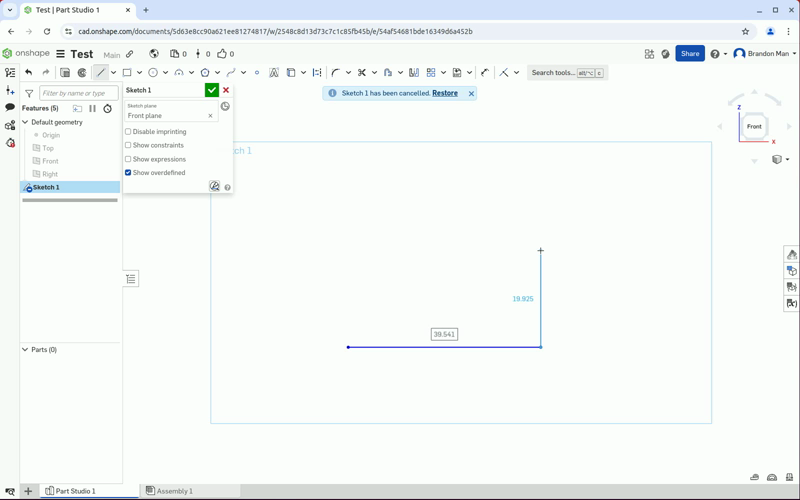
key_up(shift)
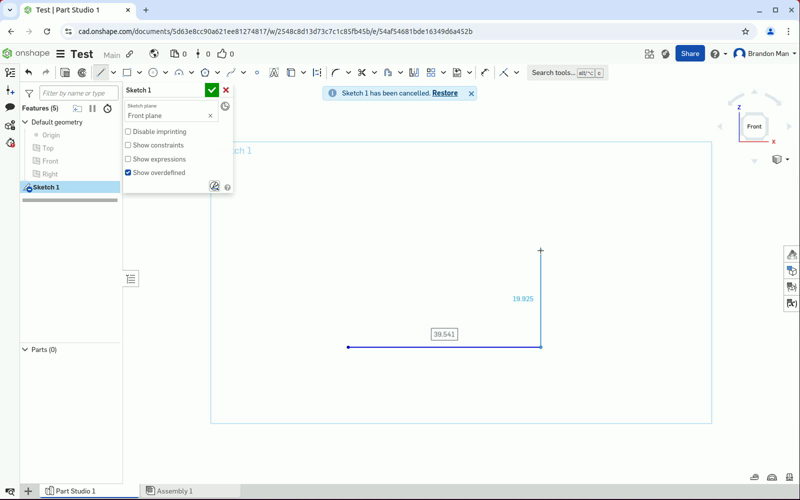
key_down(shift)
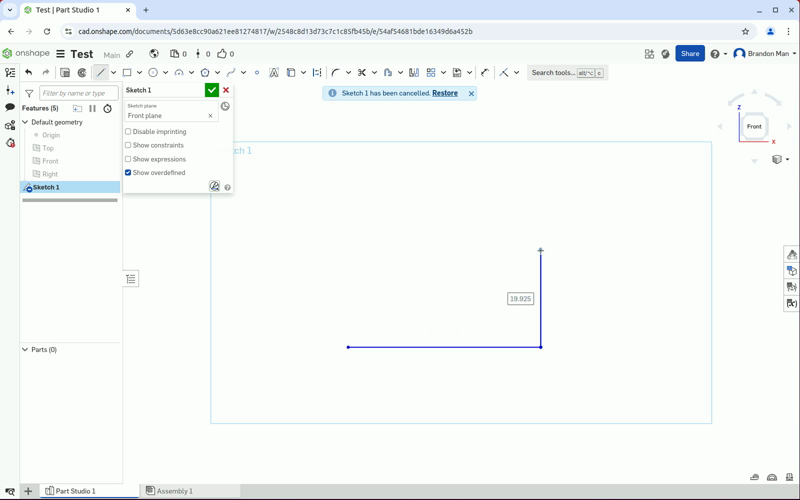
mouse_move(348, 250)
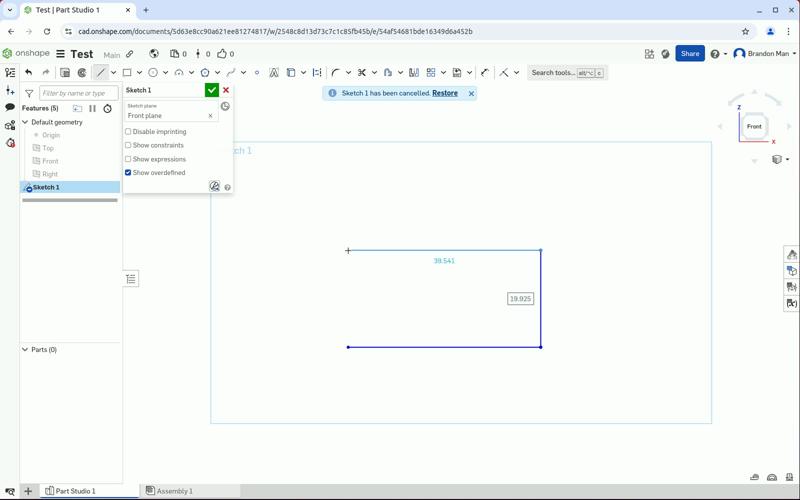
click(348, 250)
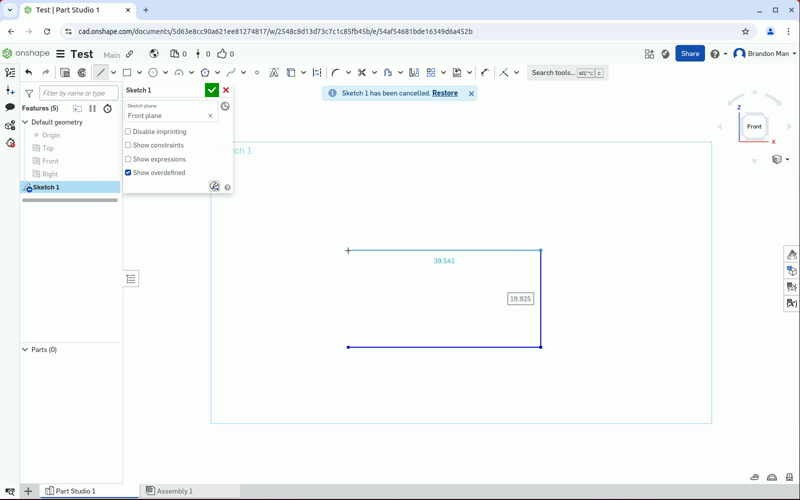
key_up(shift)
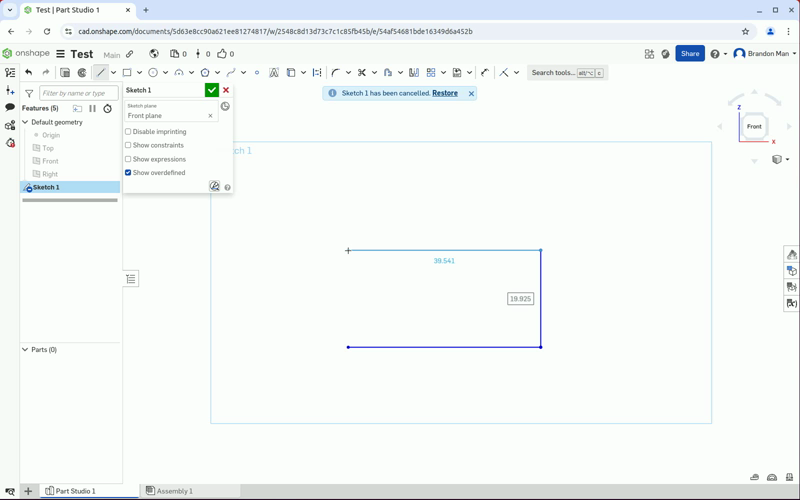
key_down(shift)
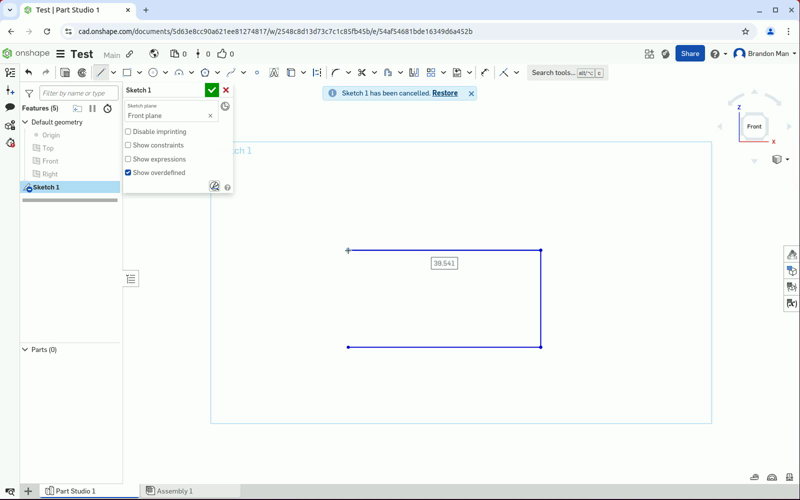
mouse_move(348, 347)
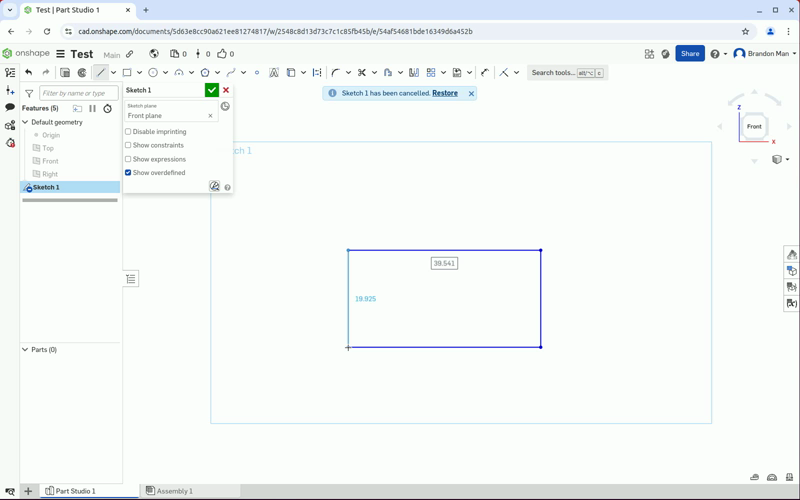
key_up(shift)
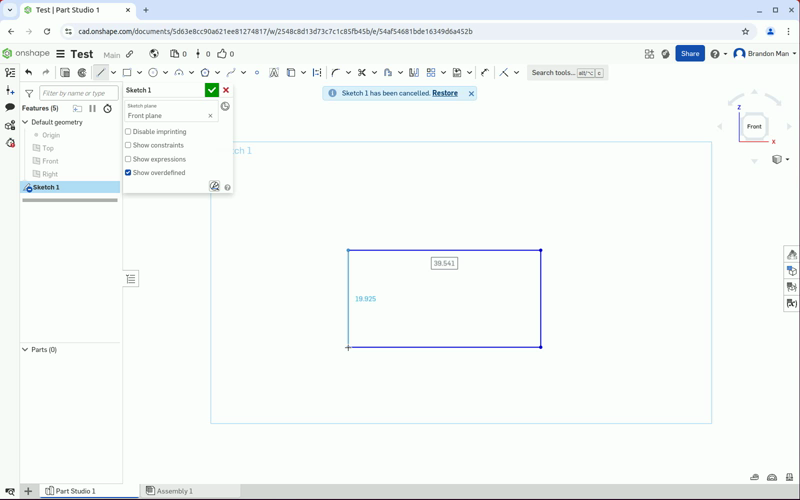
click(348, 347)
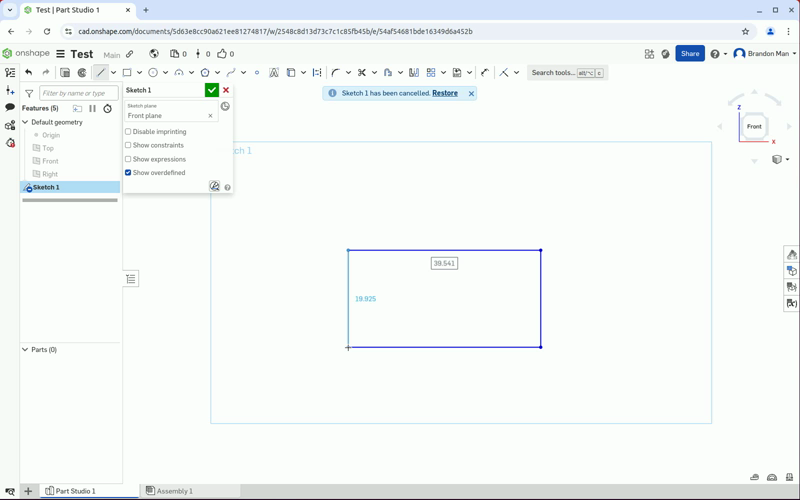
key(esc)
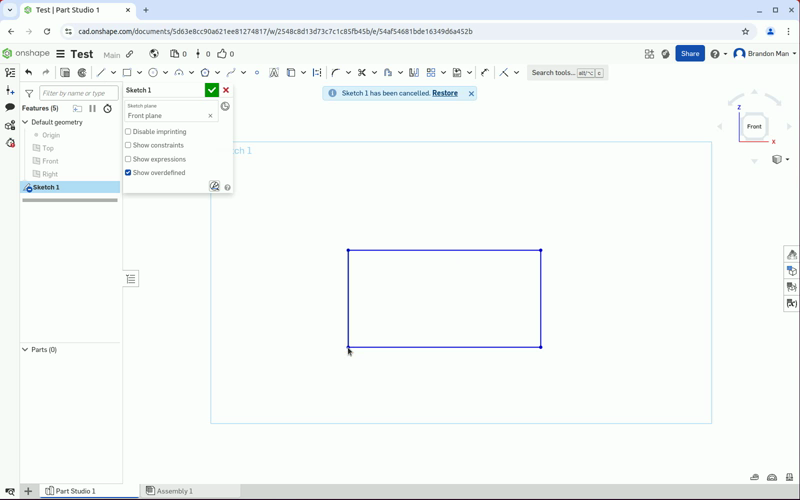
mouse_move(486, 269)
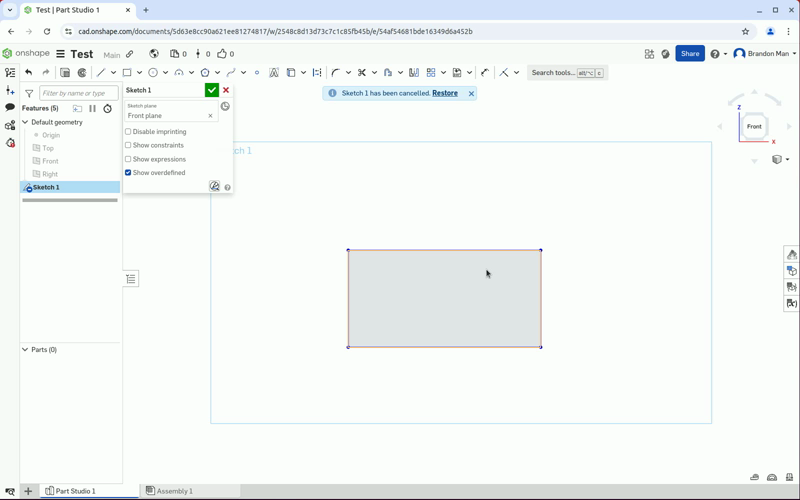
click(486, 269)
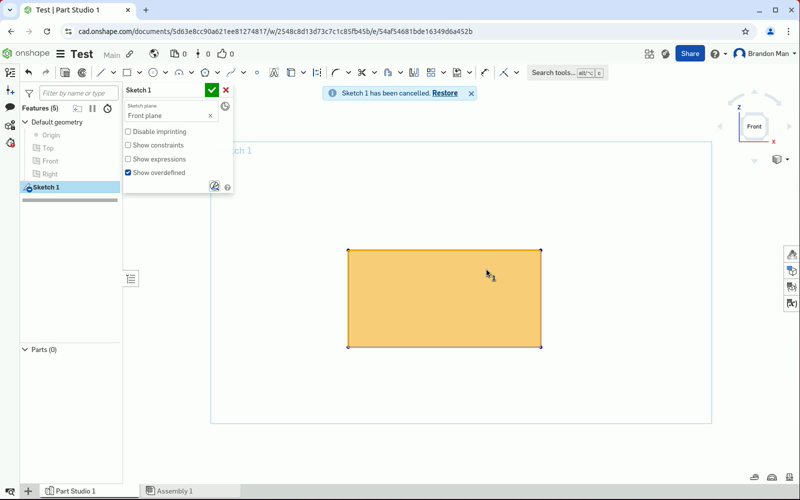
mouse_move(73, 352)
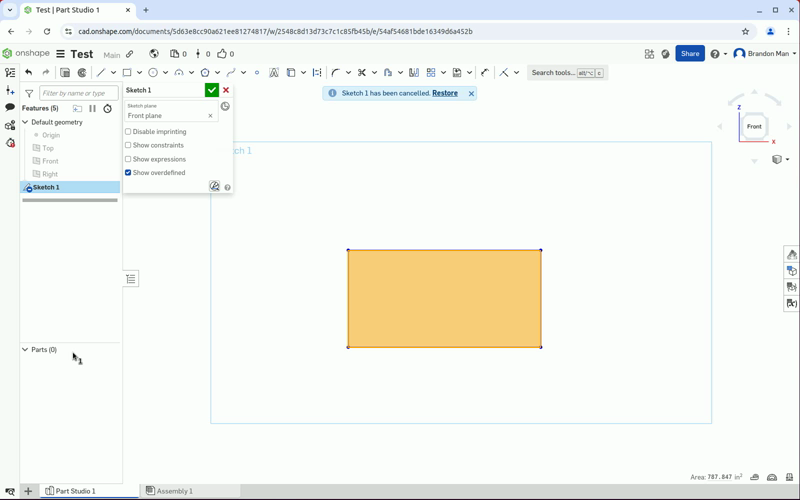
key(shift+y)
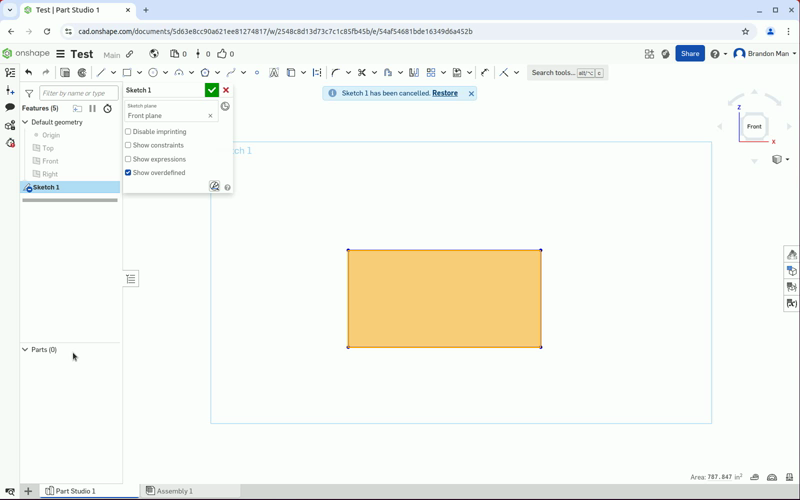
key(shift+e)
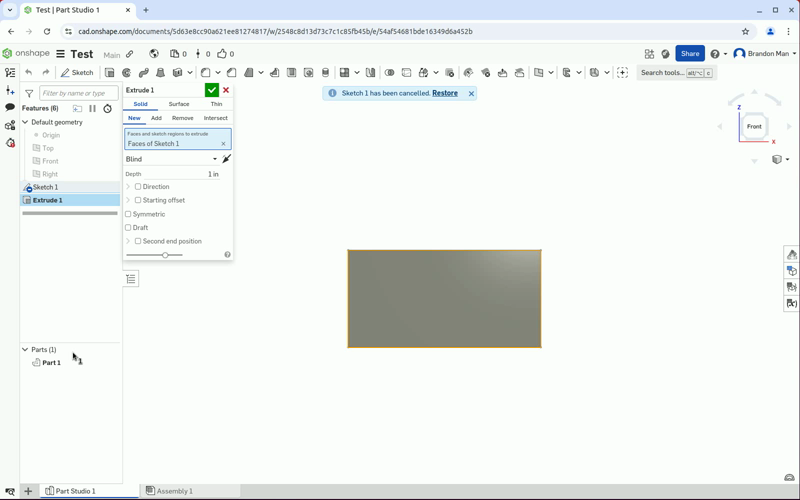
mouse_move(143, 106)
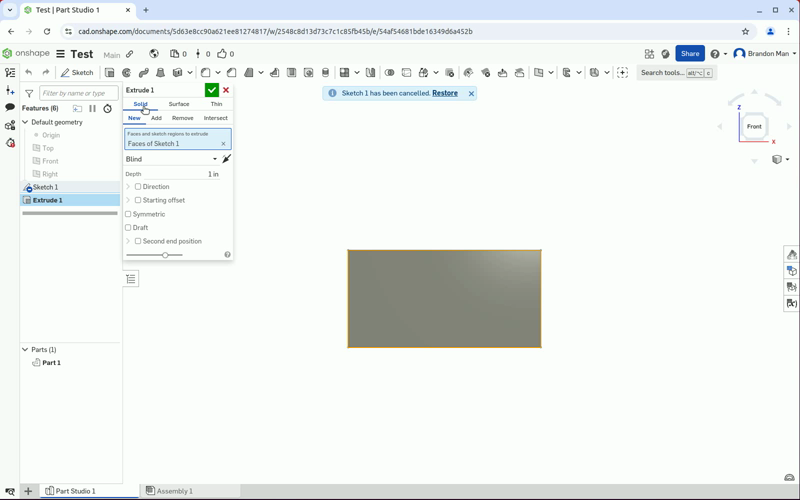
click(143, 106)
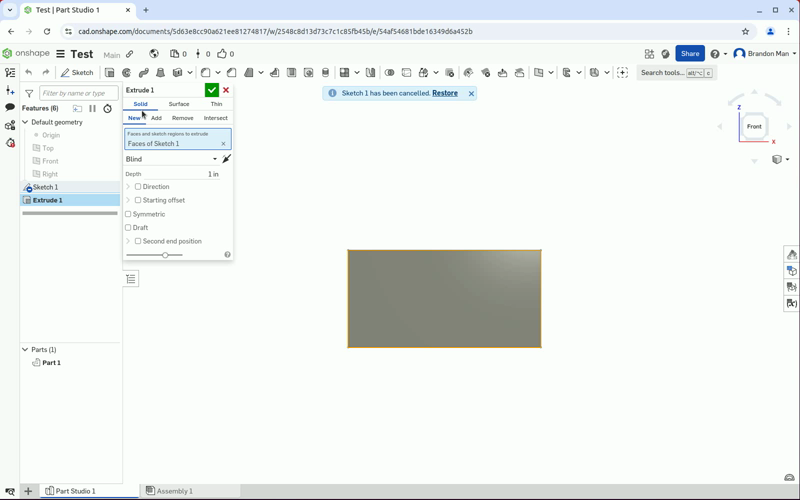
mouse_move(137, 120)
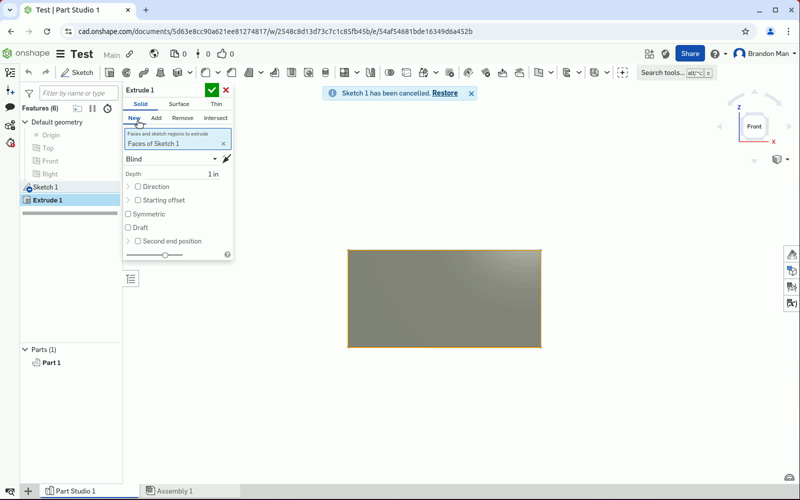
click(137, 120)
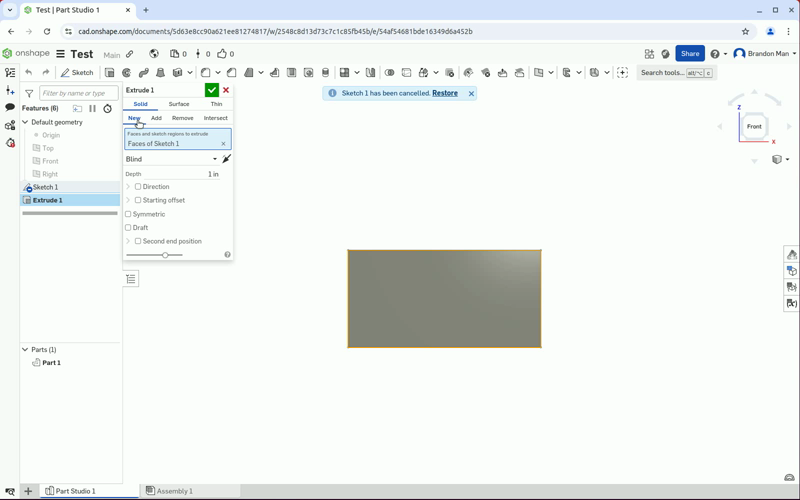
key(tab, 4)
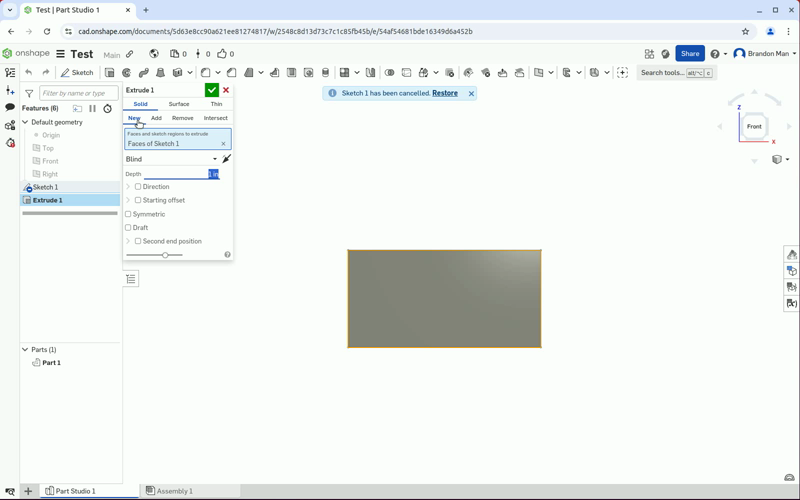
text(-6.018)
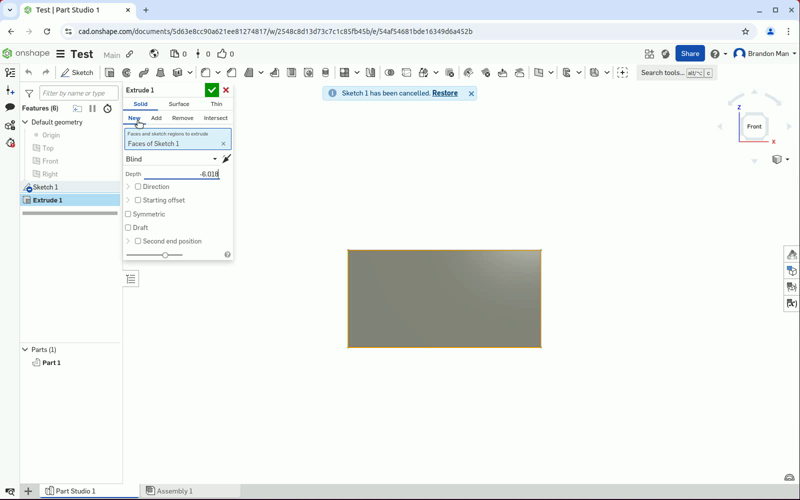
key(enter)
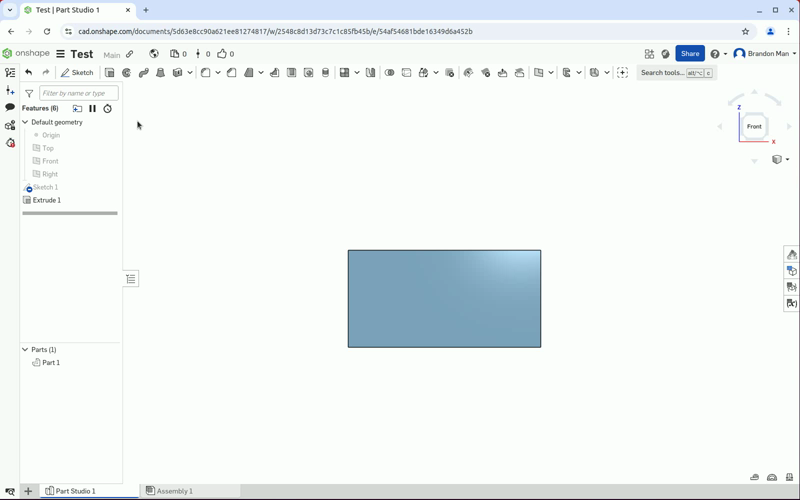
key(shift+h)
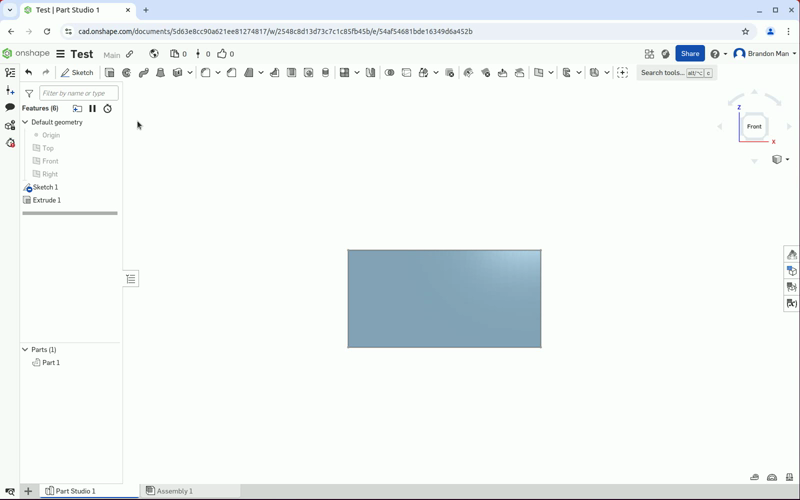
key(shift+h)
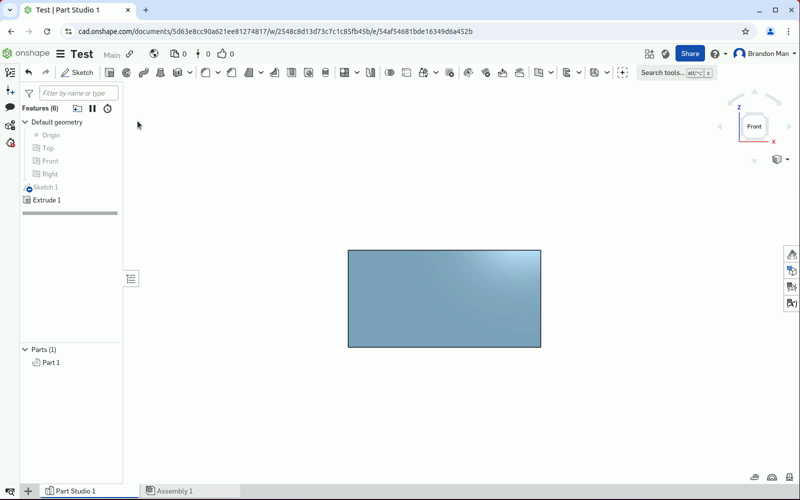
mouse_move(73, 189)
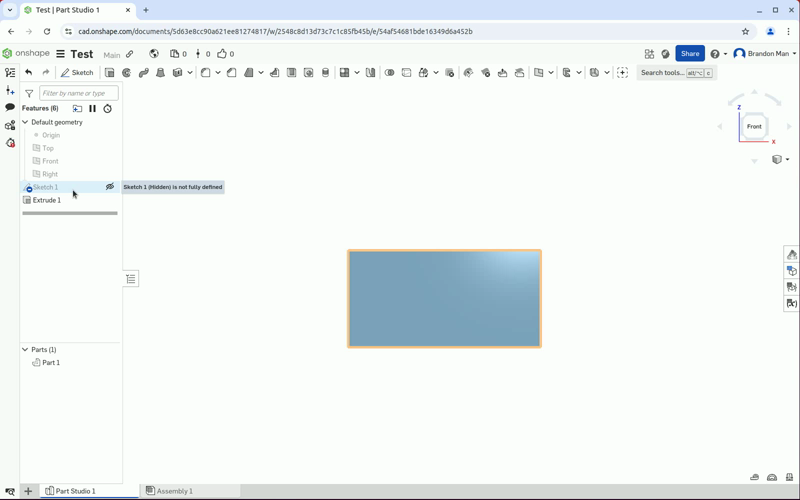
click(73, 189)
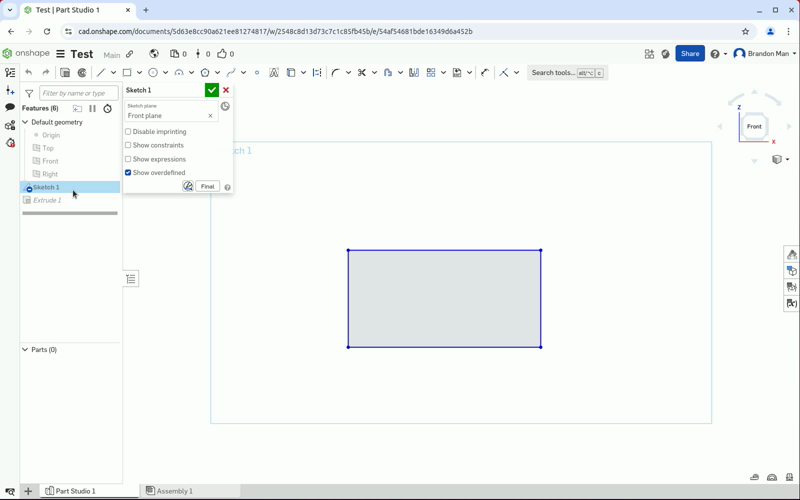
mouse_move(229, 92)
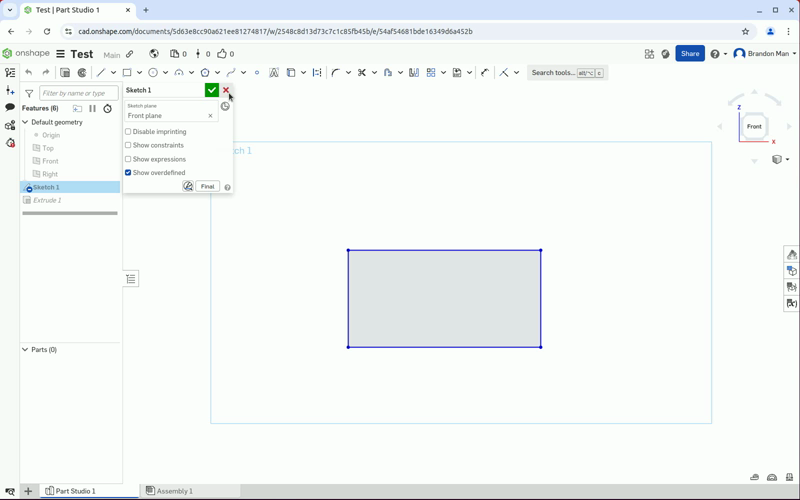
click(229, 92)
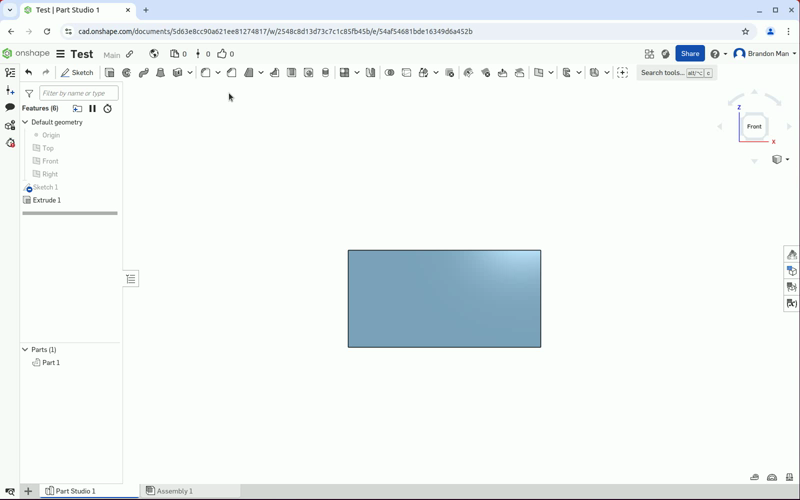
mouse_move(73, 352)
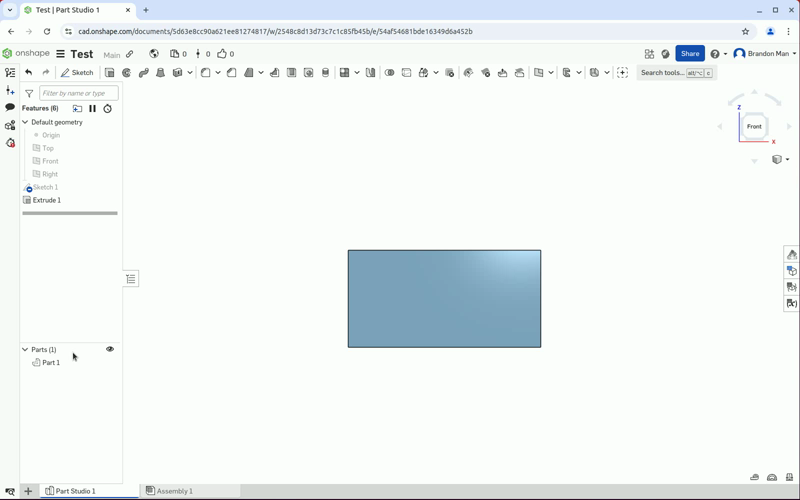
key(y)
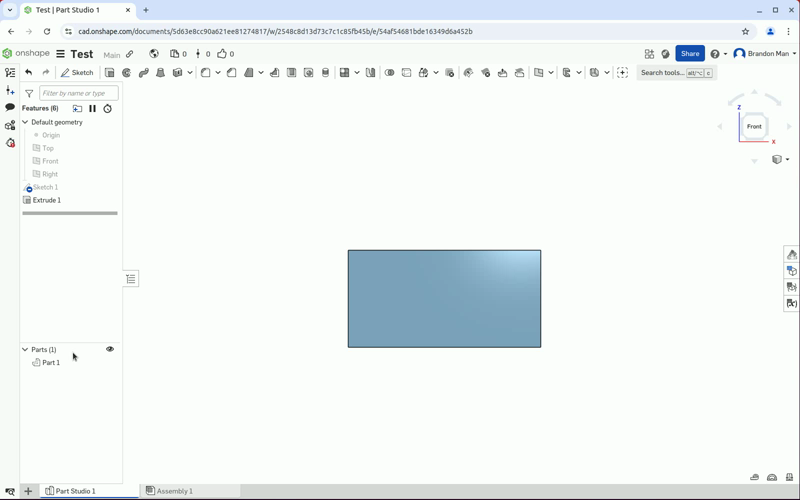
key(shift+p)
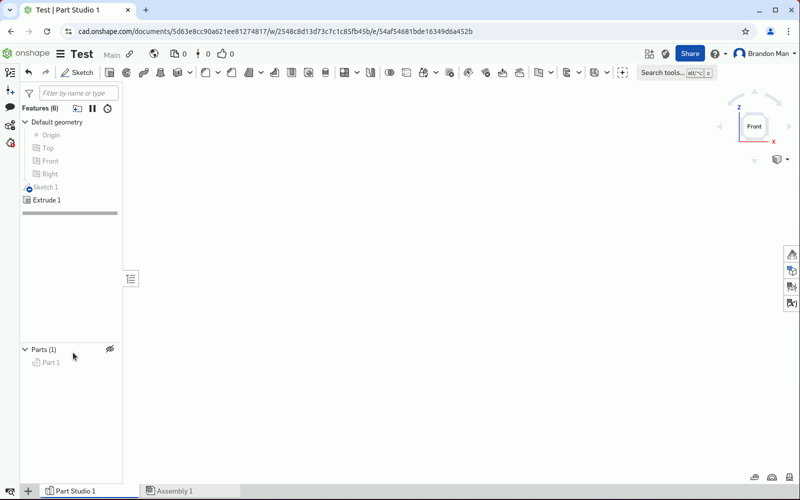
key(space)
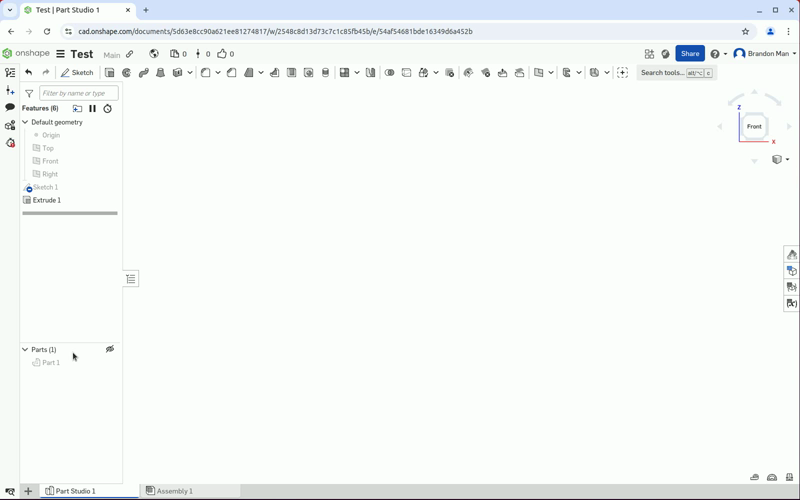
key_down(shift)
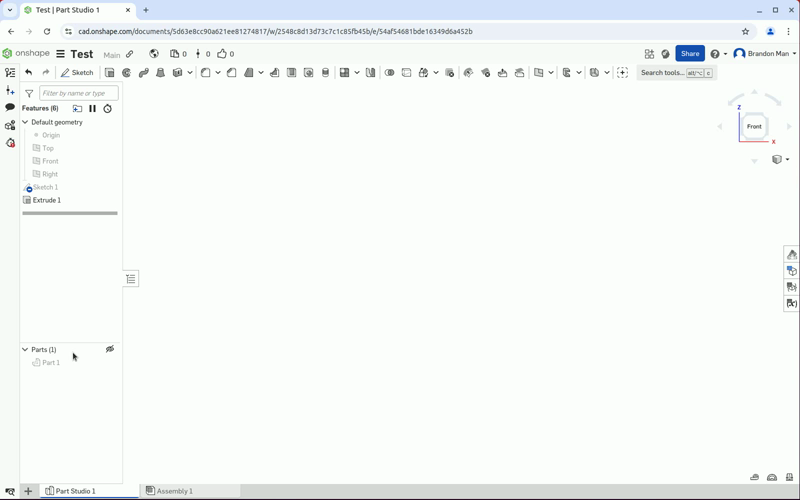
key(down)
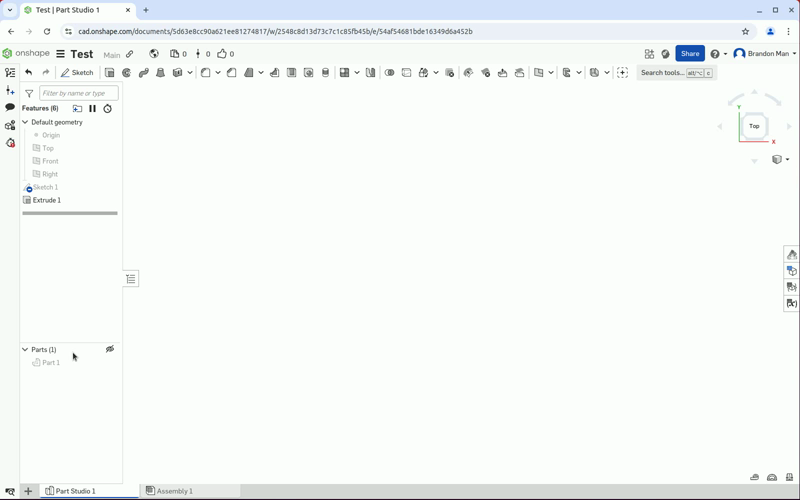
key_up(shift)
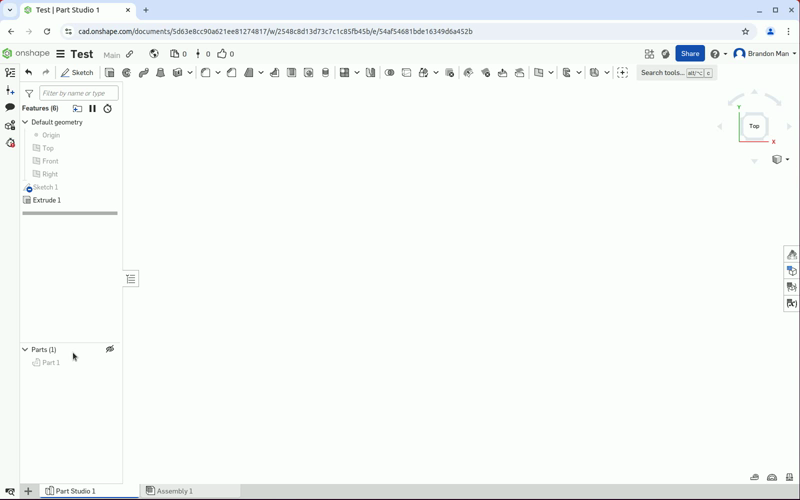
mouse_move(73, 352)
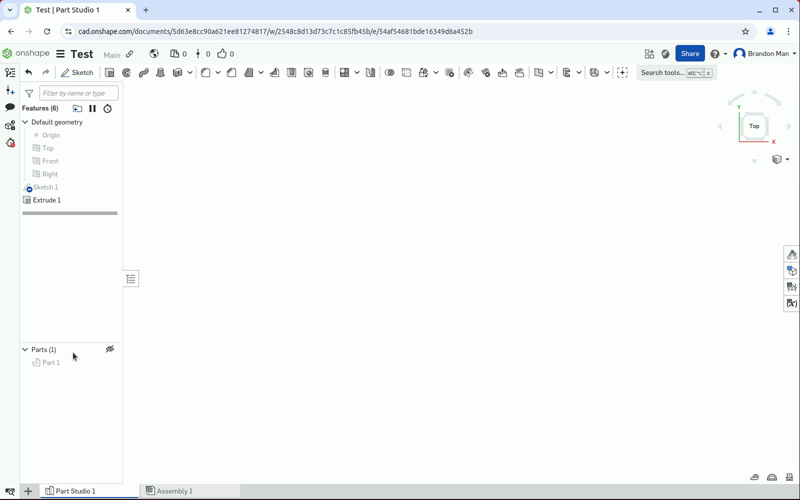
key(shift+y)
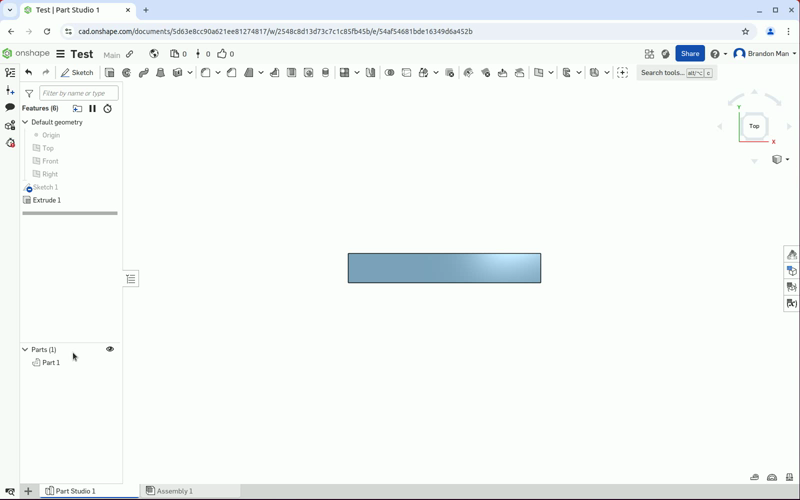
mouse_move(541, 75)
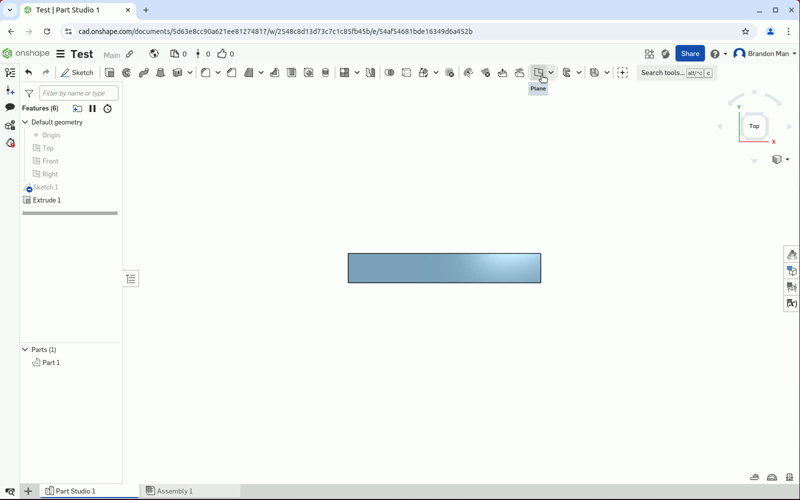
click(541, 75)
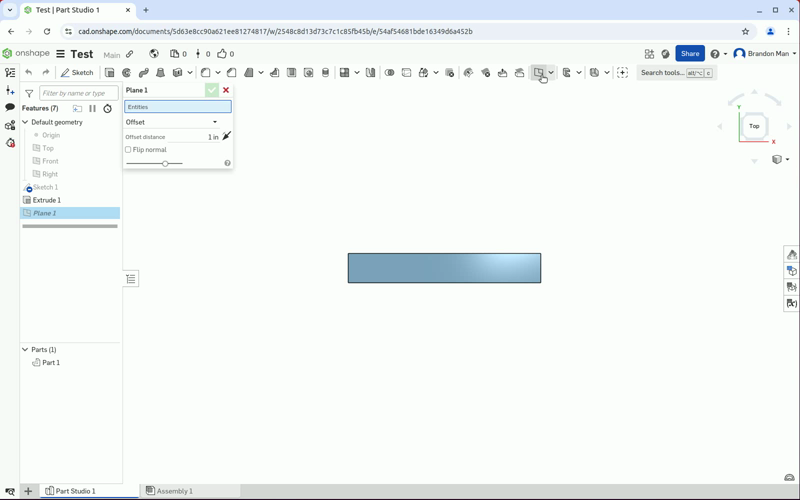
mouse_move(73, 150)
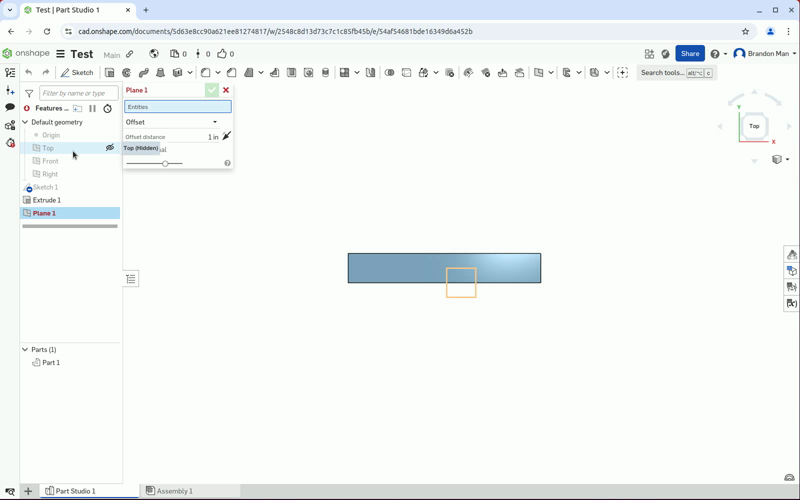
click(73, 150)
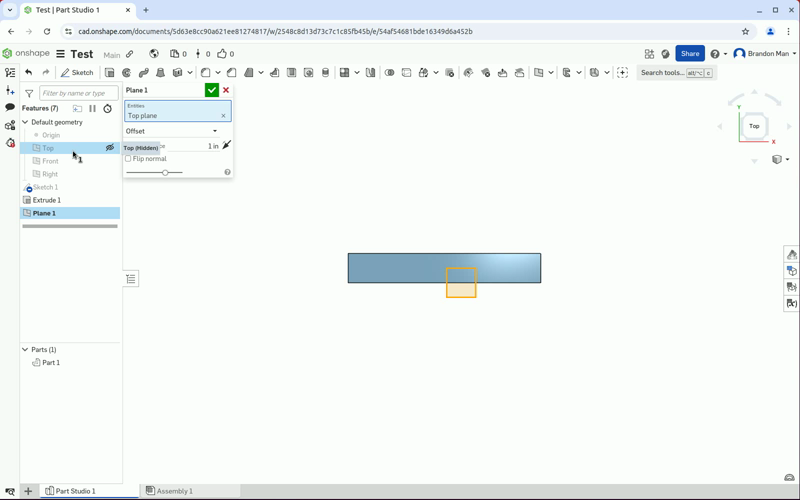
key(tab, 2)
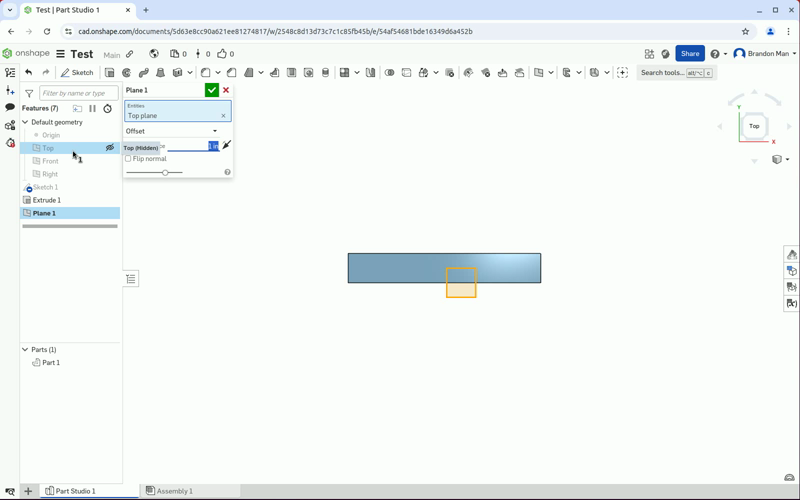
text(6.501)
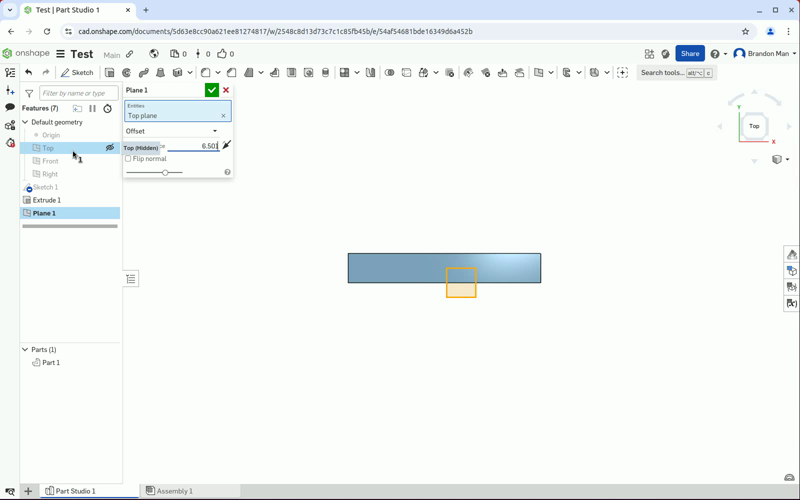
key(enter, 2)
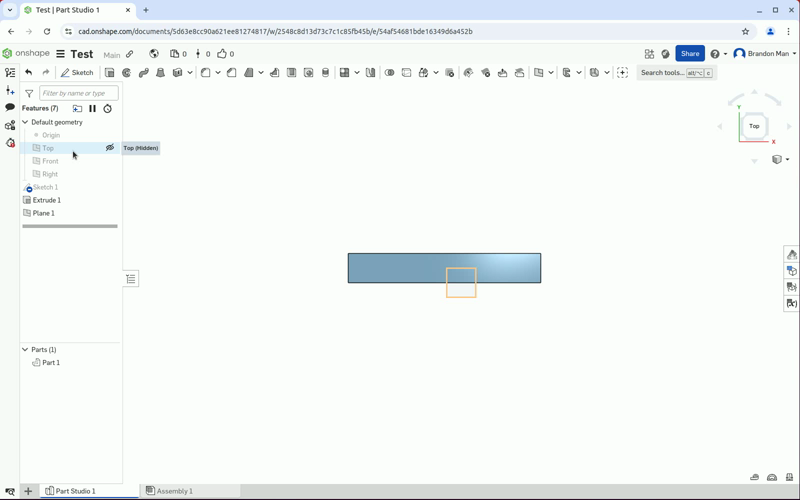
key(shift+s)
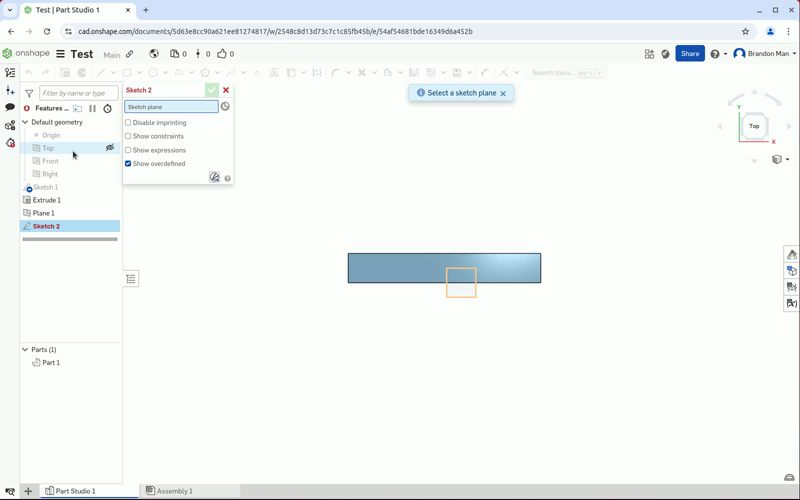
mouse_move(73, 215)
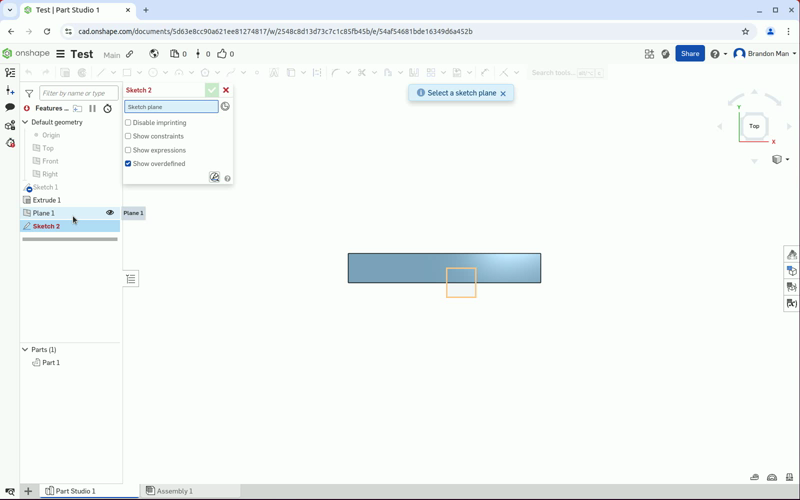
click(73, 215)
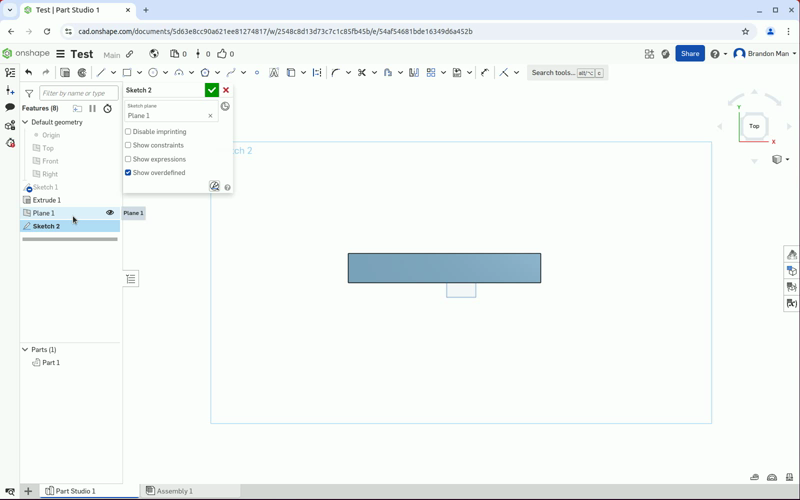
mouse_move(73, 352)
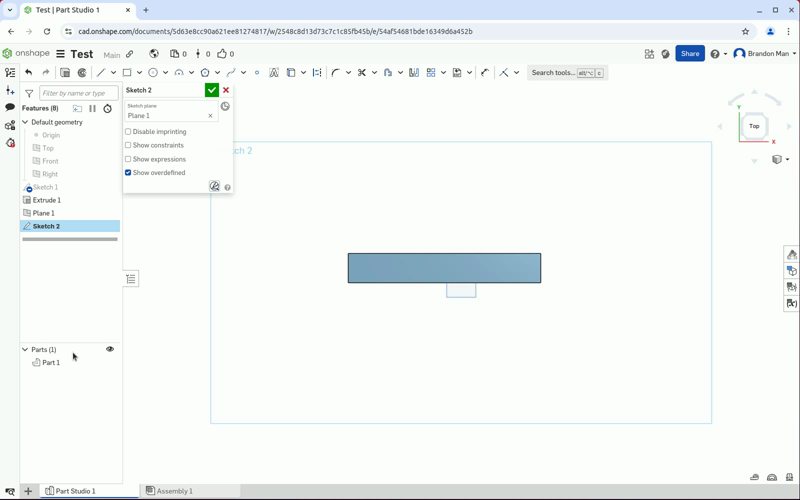
key(y)
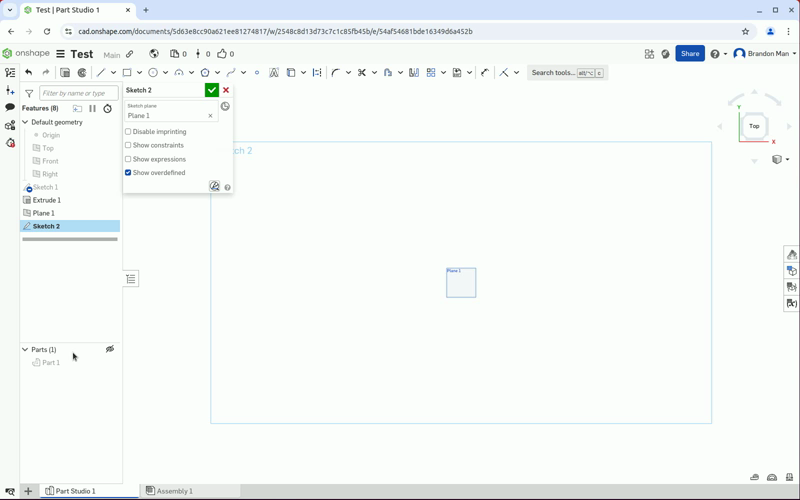
key(l)
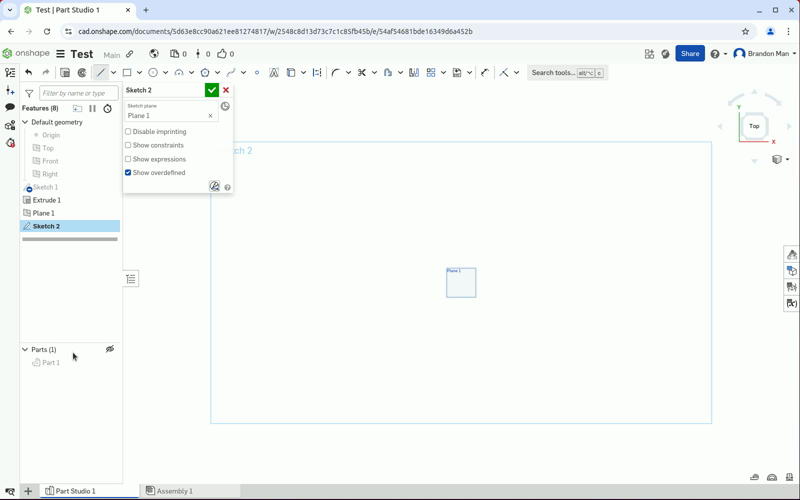
key_down(shift)
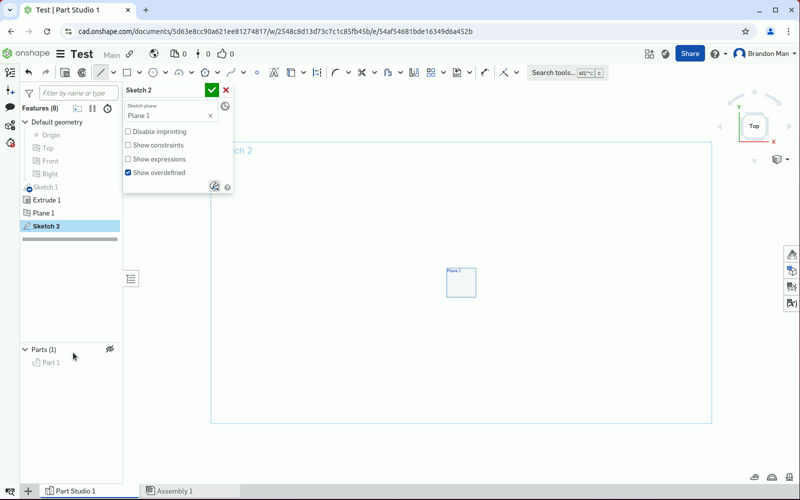
mouse_move(425, 282)
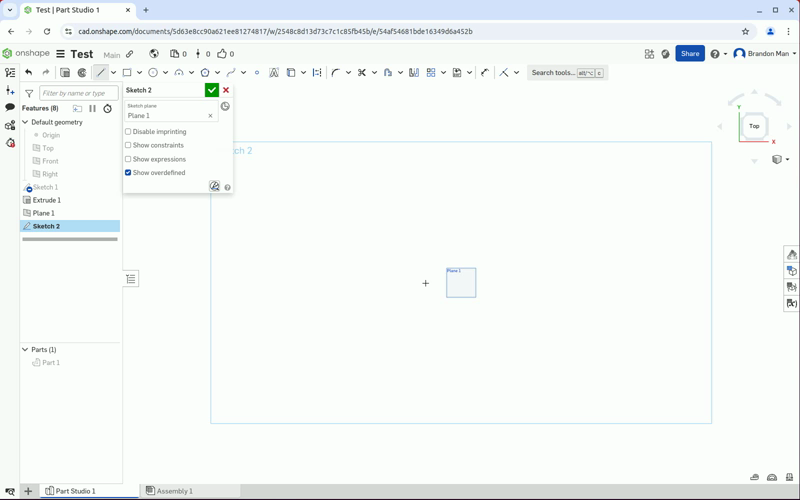
click(425, 282)
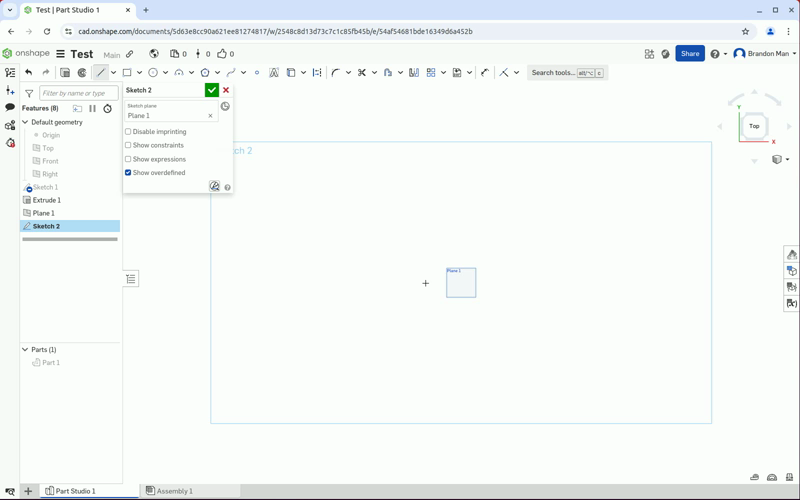
key_up(shift)
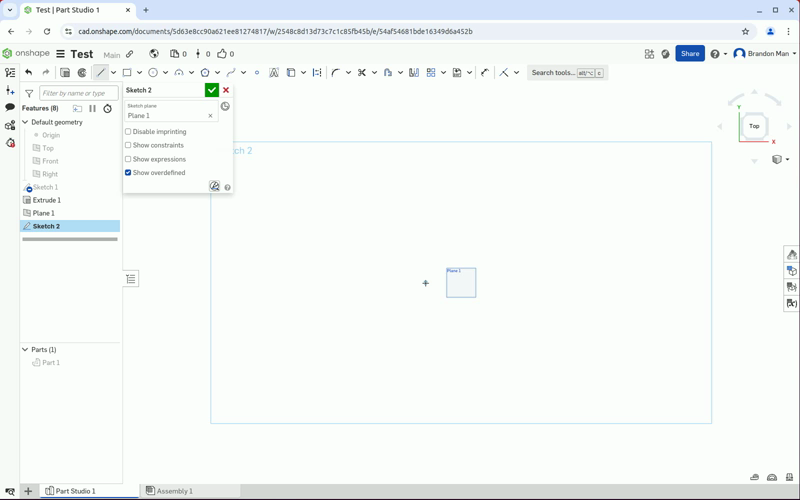
key_down(shift)
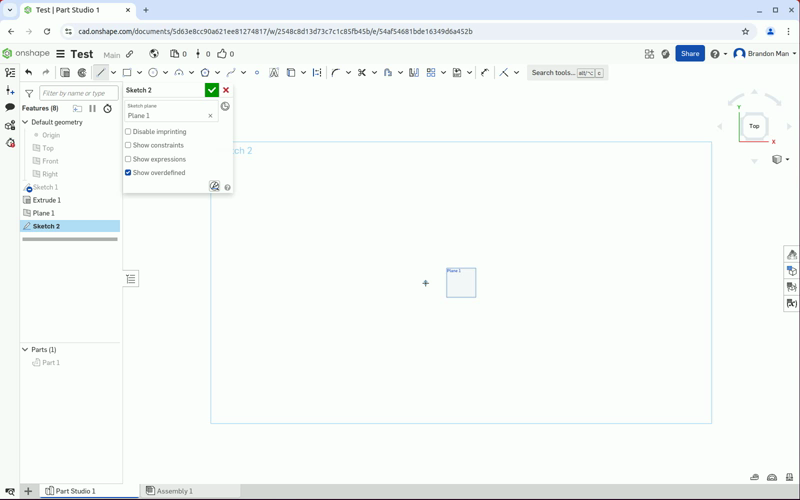
mouse_move(541, 282)
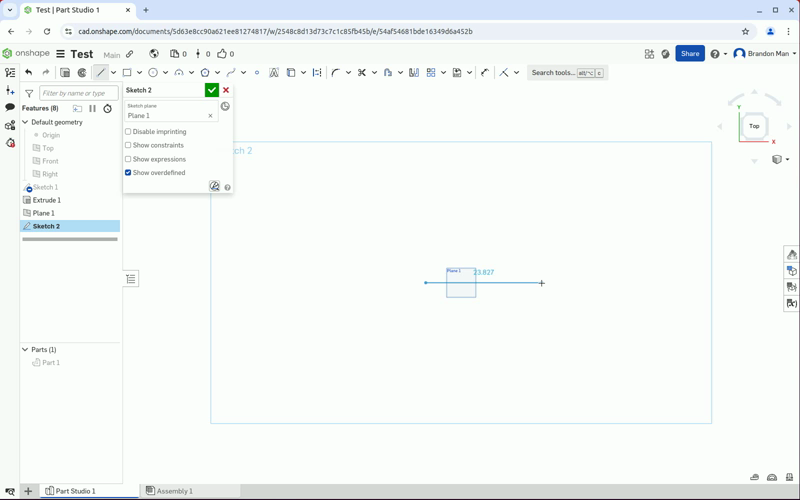
click(541, 282)
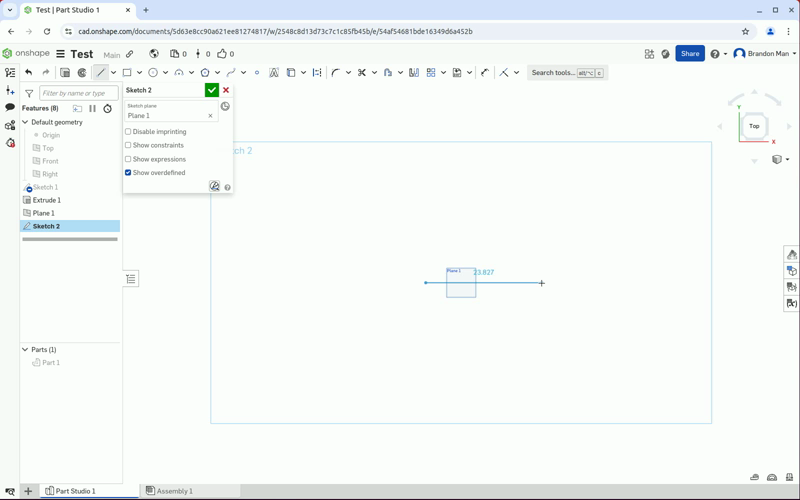
key_up(shift)
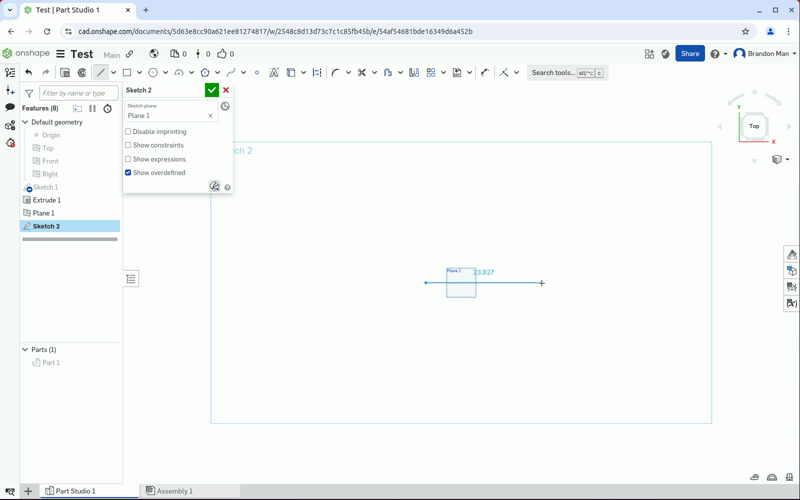
key_down(shift)
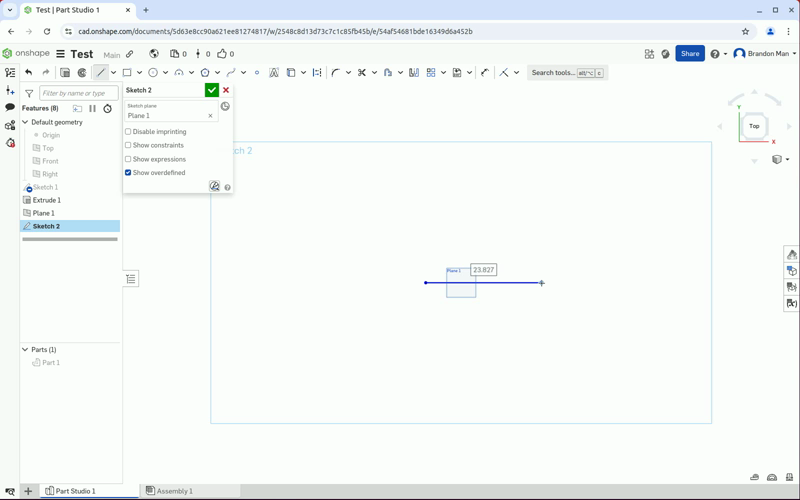
mouse_move(571, 282)
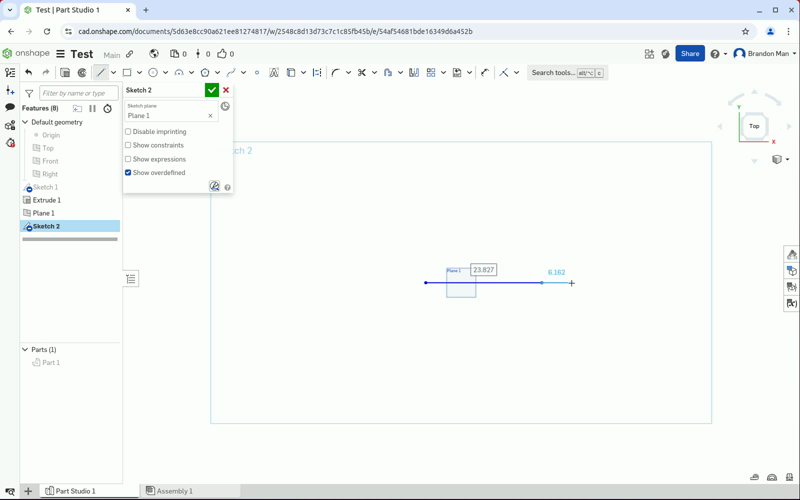
mouse_move(541, 253)
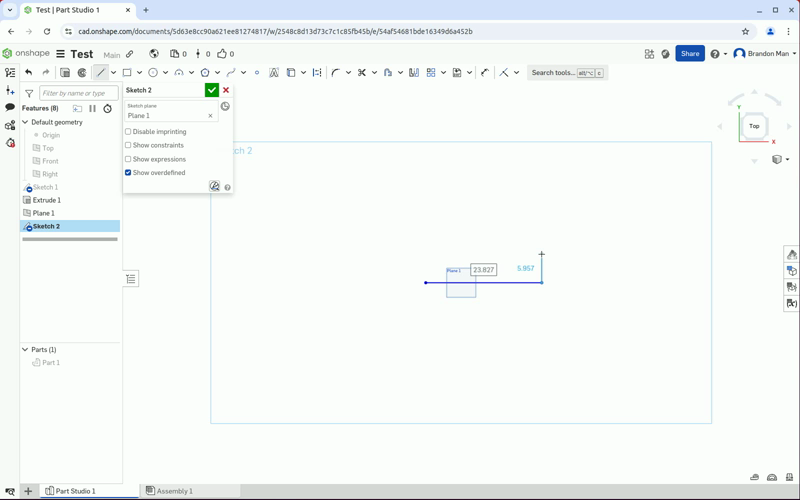
click(541, 253)
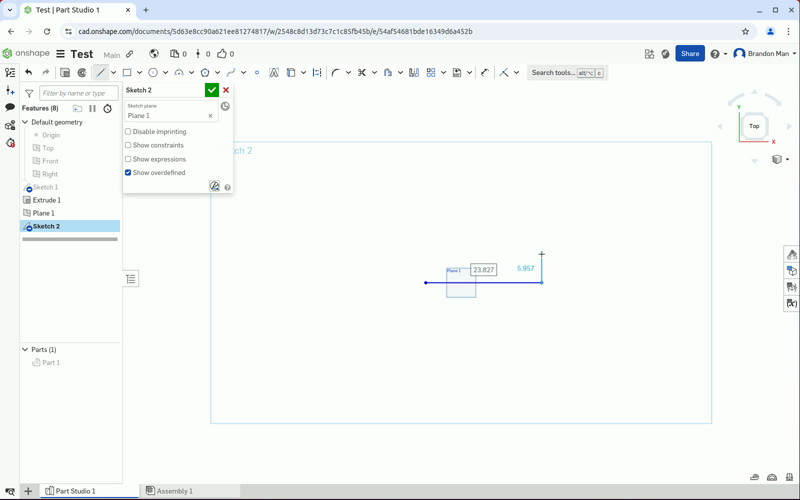
key_up(shift)
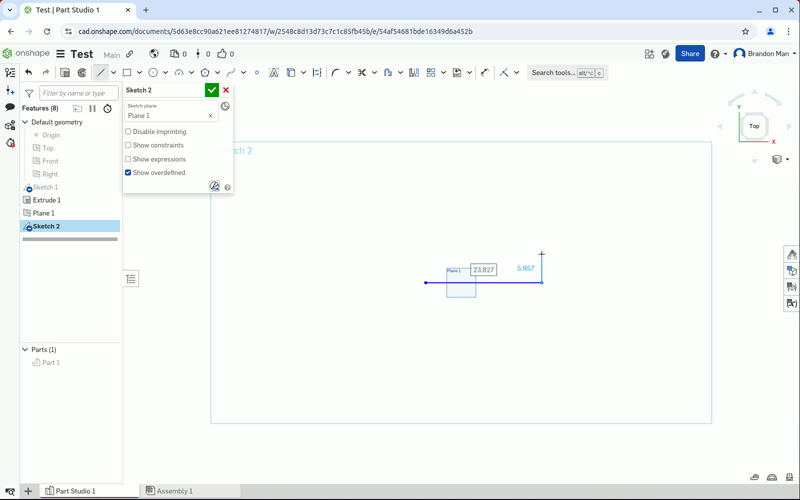
key_down(shift)
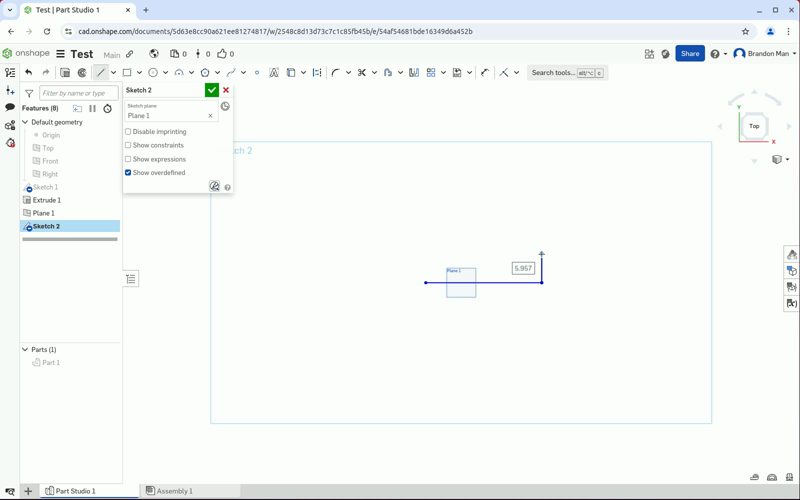
mouse_move(425, 253)
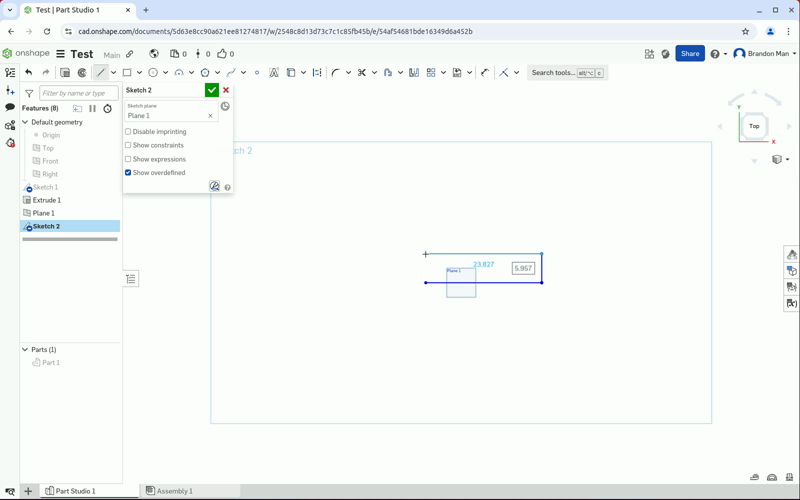
click(425, 253)
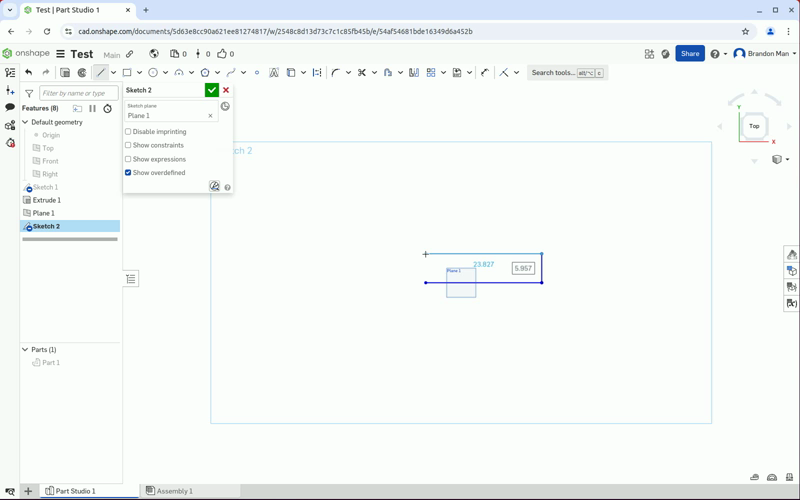
key_up(shift)
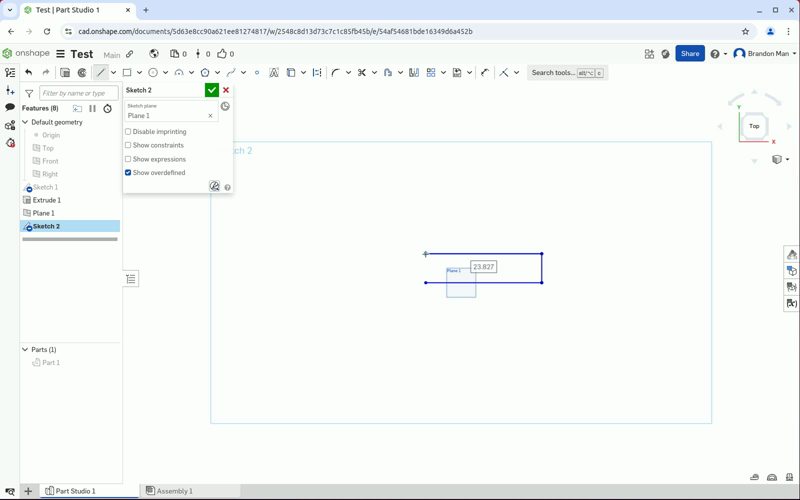
mouse_move(455, 253)
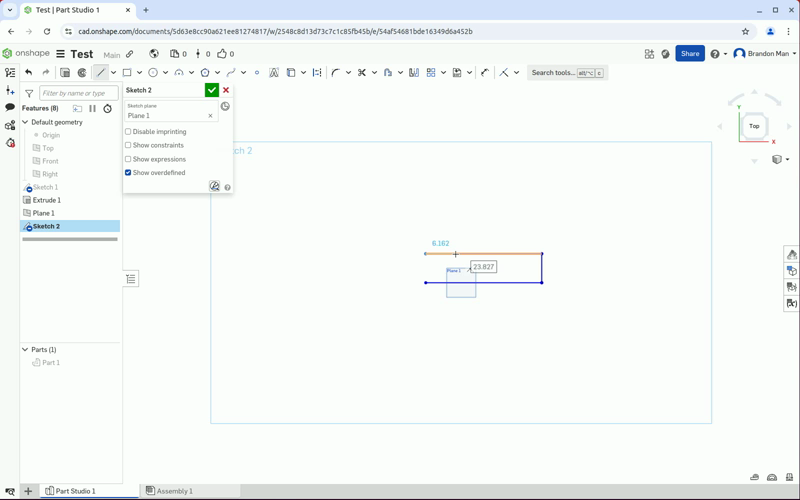
key_down(shift)
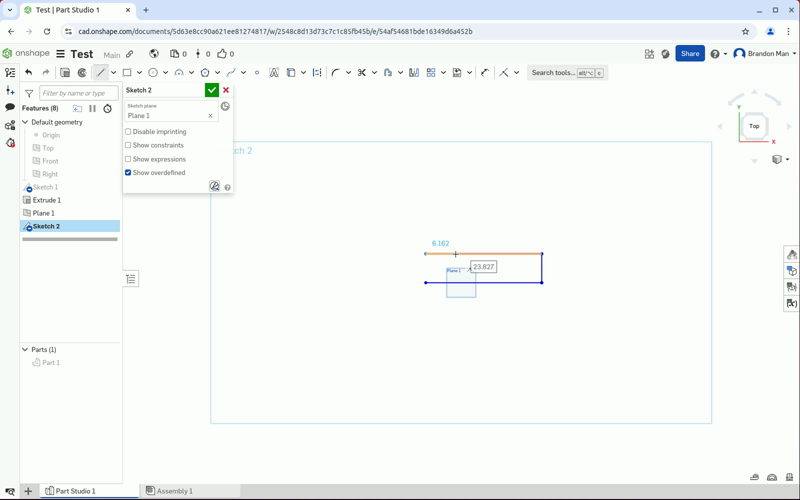
mouse_move(425, 282)
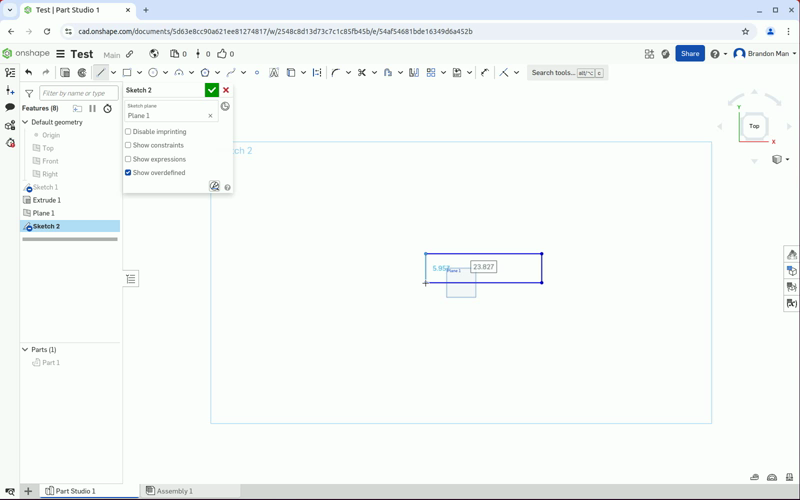
key_up(shift)
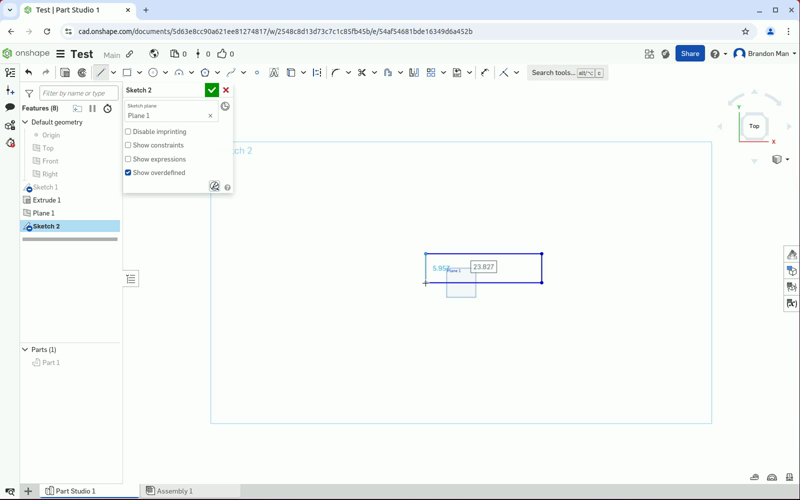
click(425, 282)
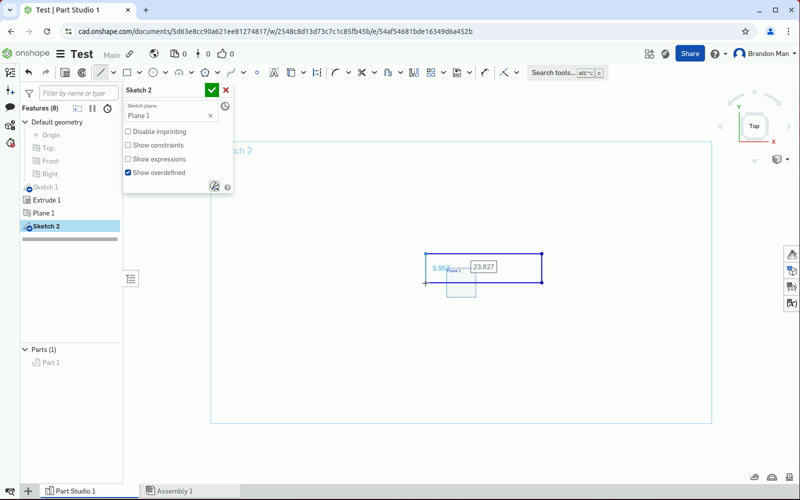
key(esc)
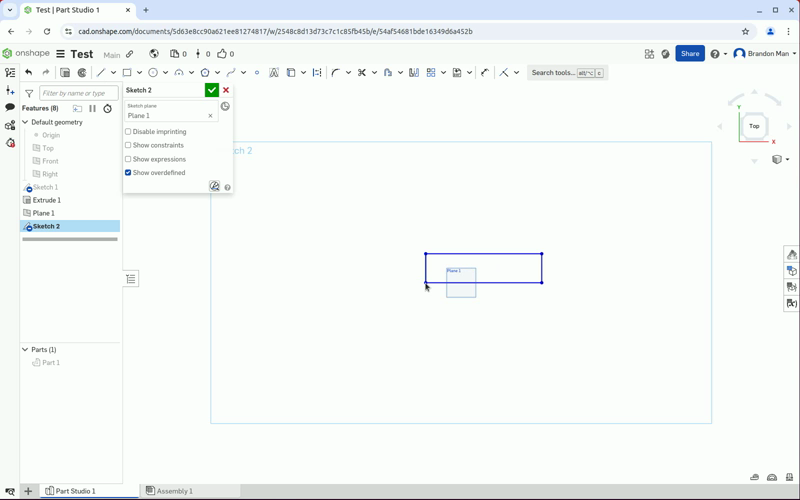
mouse_move(539, 266)
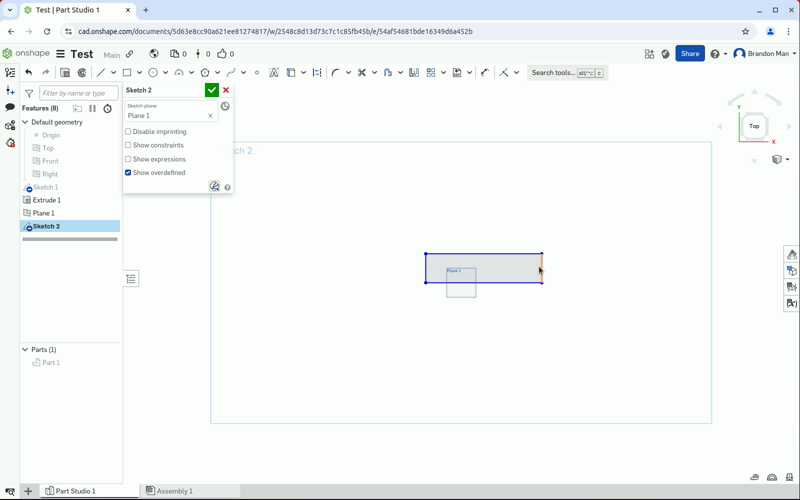
click(539, 266)
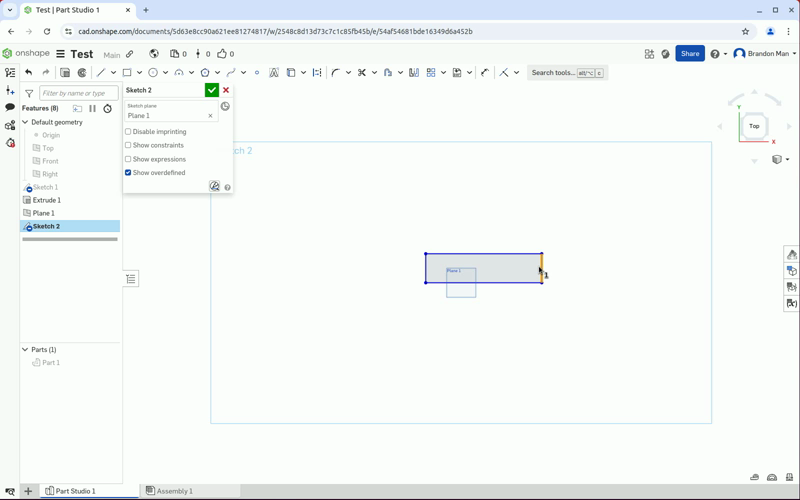
mouse_move(73, 352)
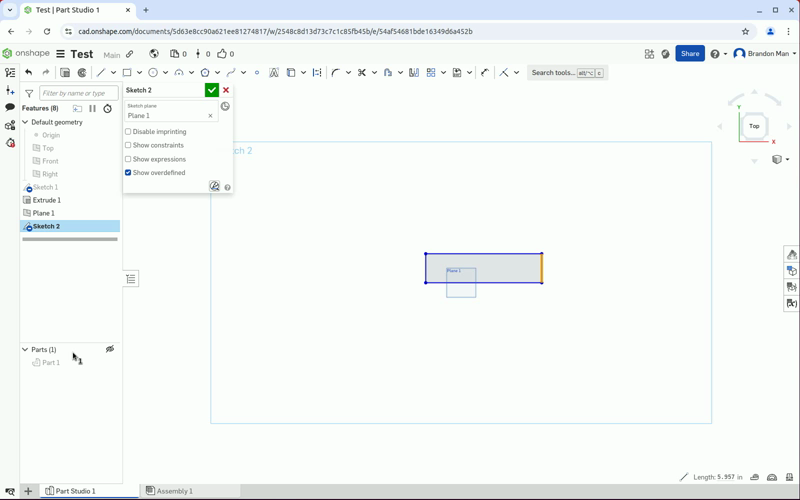
key(shift+y)
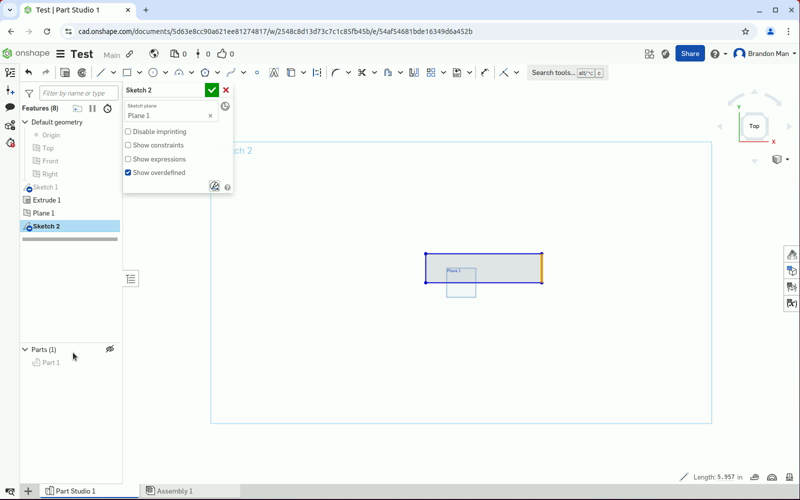
key(shift+e)
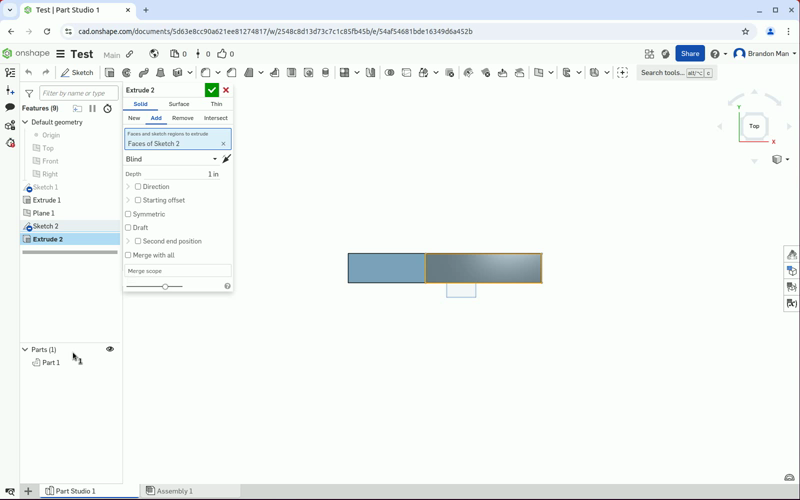
mouse_move(143, 106)
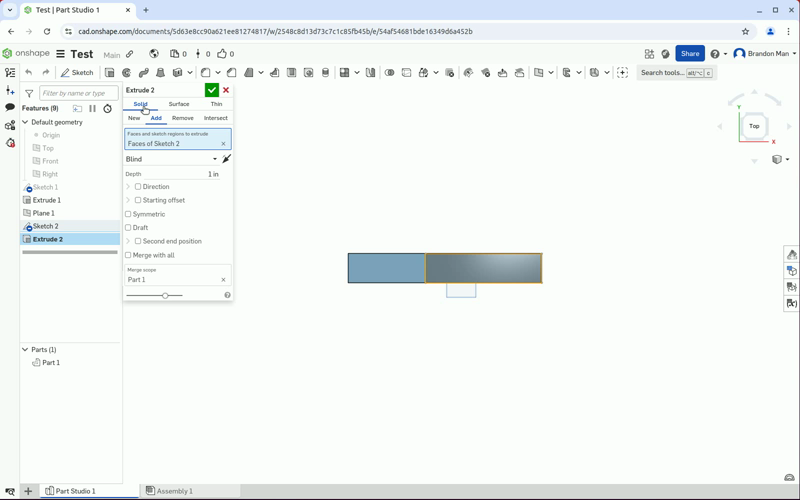
click(143, 106)
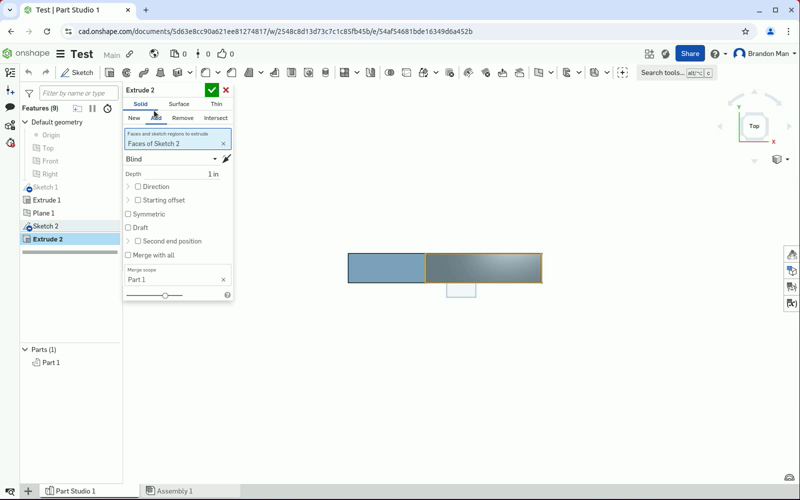
mouse_move(186, 120)
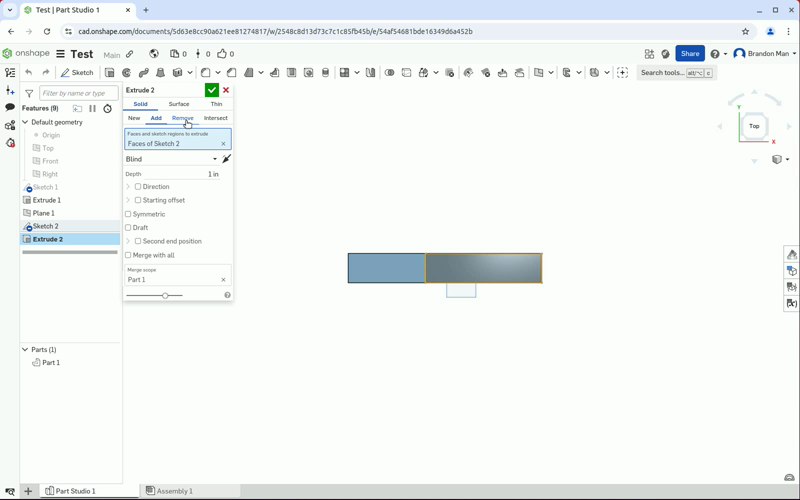
click(186, 120)
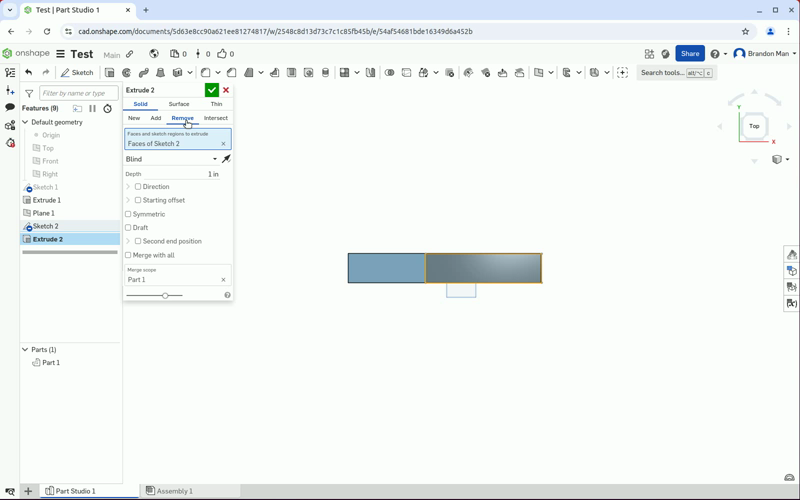
key(tab, 4)
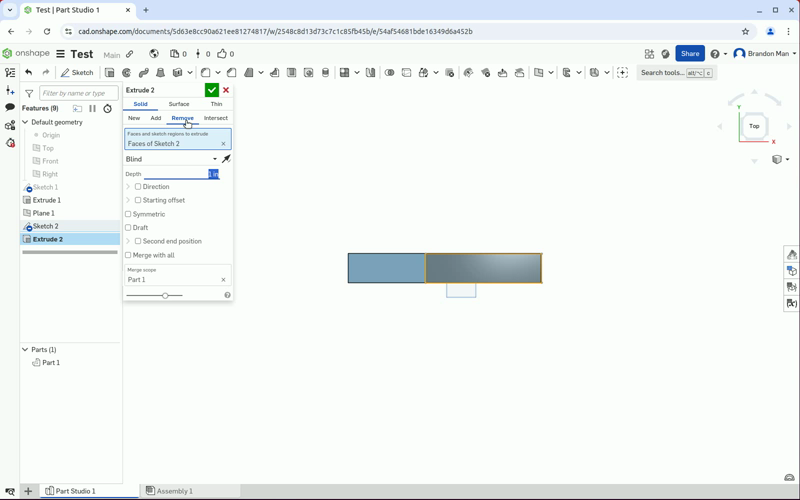
text(9.869)
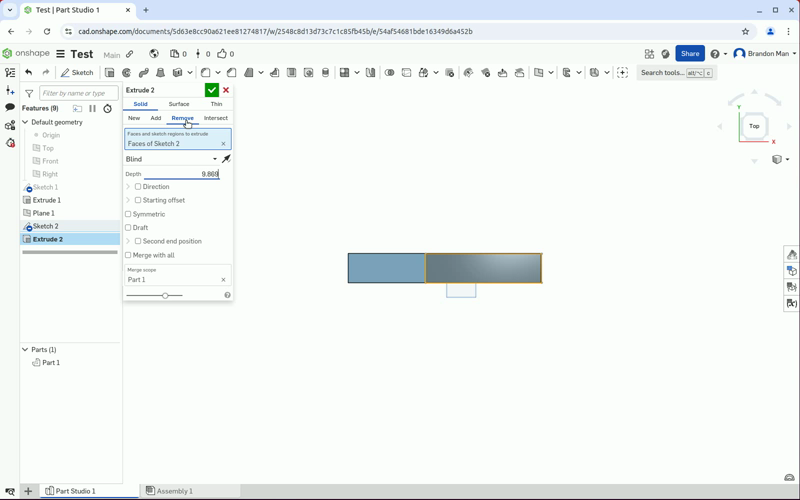
key(tab, 6)
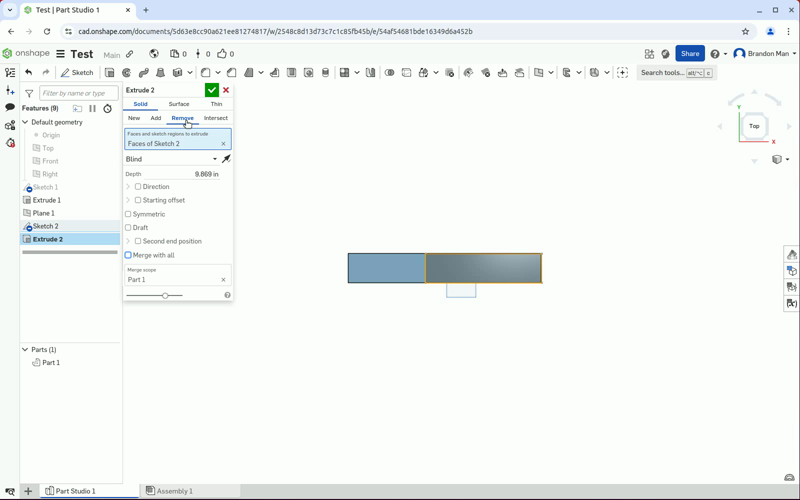
key(space)
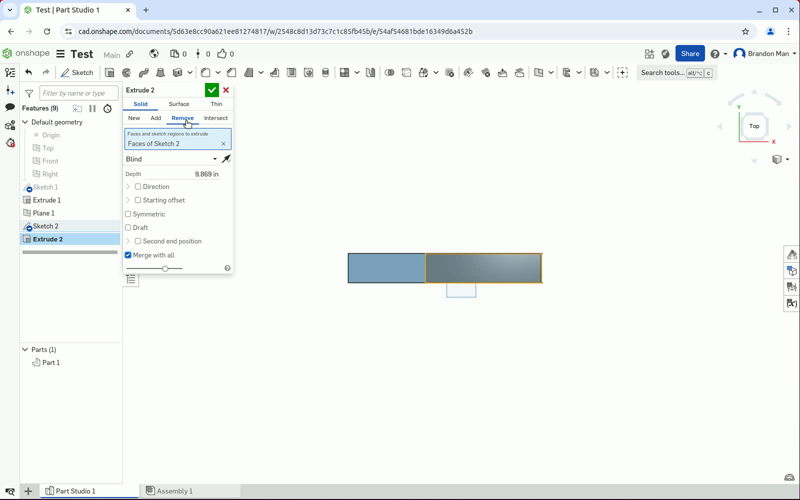
key(enter)
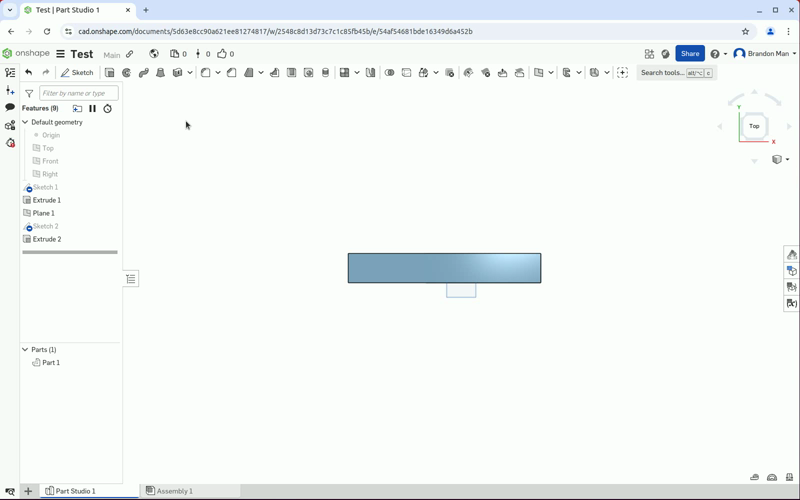
key(shift+h)
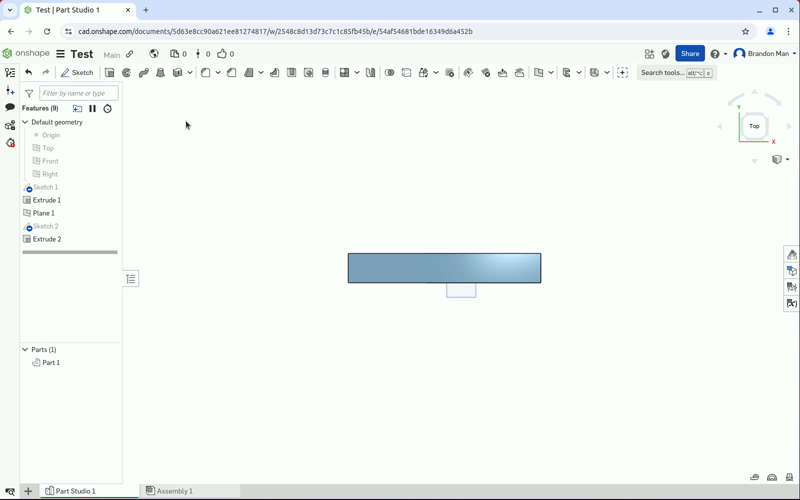
key(shift+h)
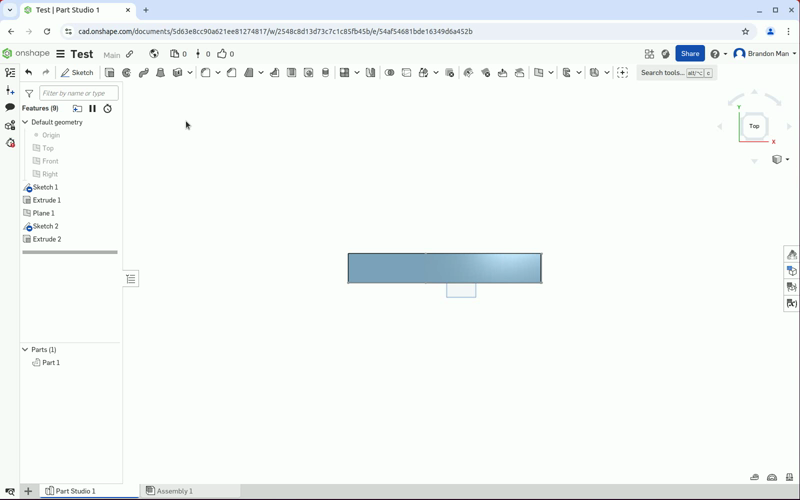
key(shift+7)
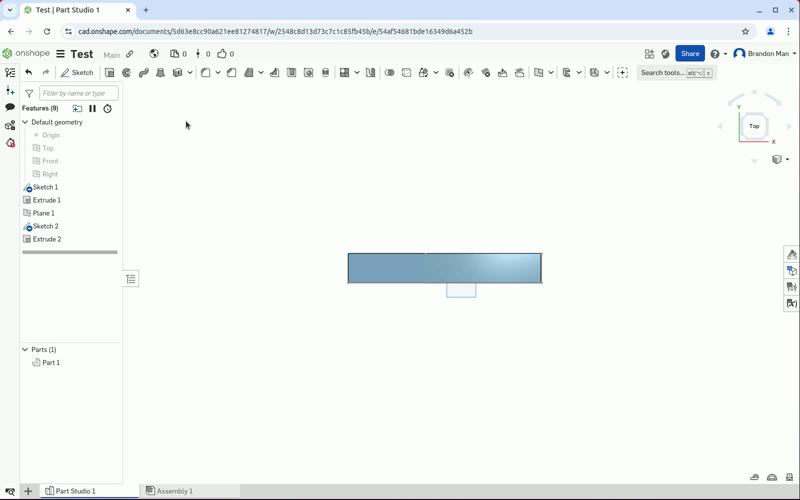
key(up, 3)
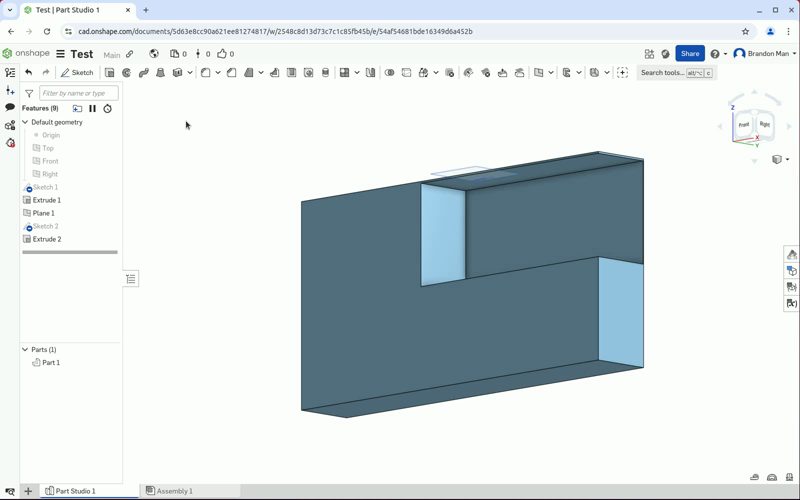
key(left, 3)
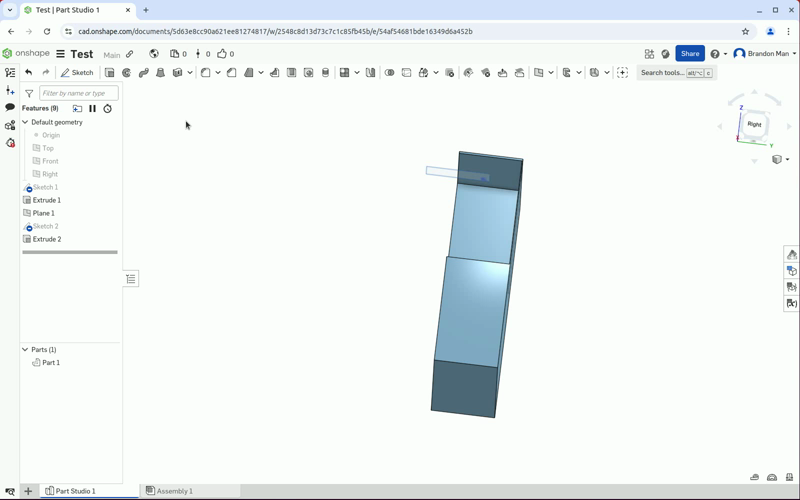
key(right, 3)
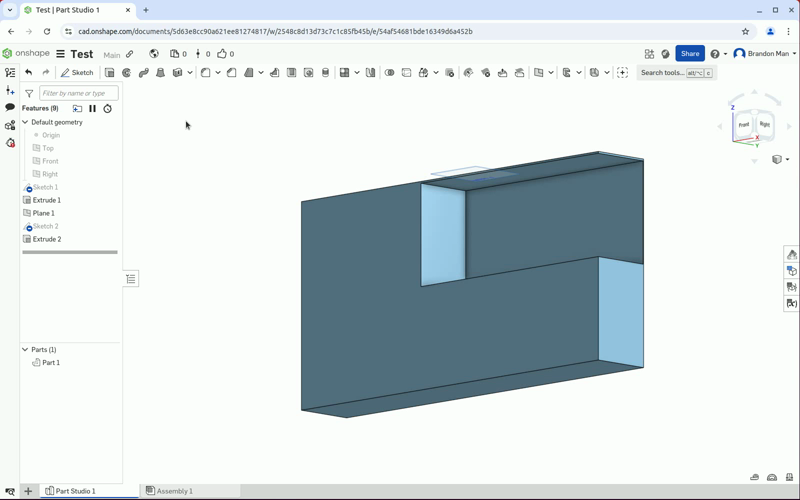
key(down, 3)
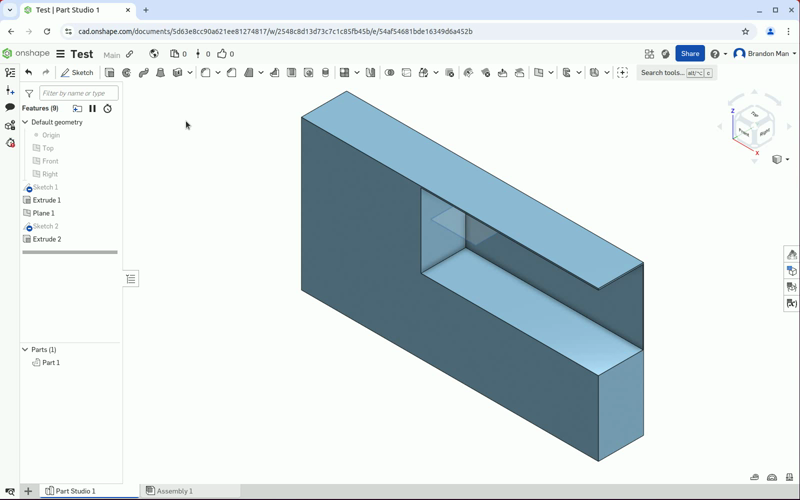
mouse_move(73, 189)
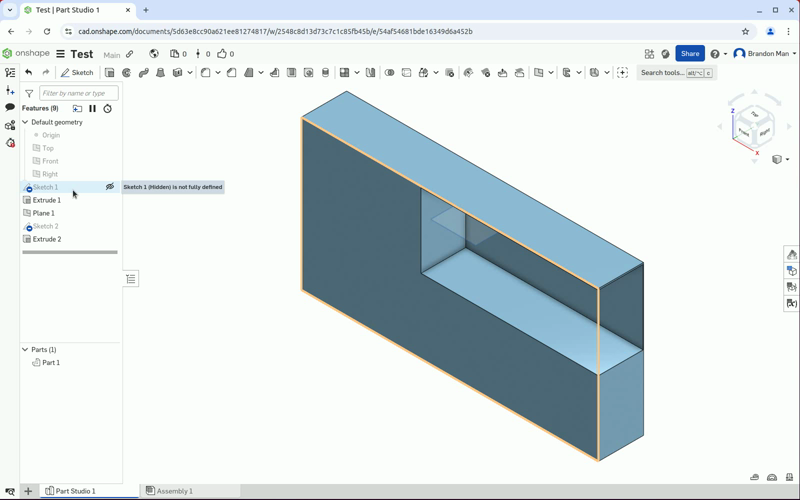
click(73, 189)